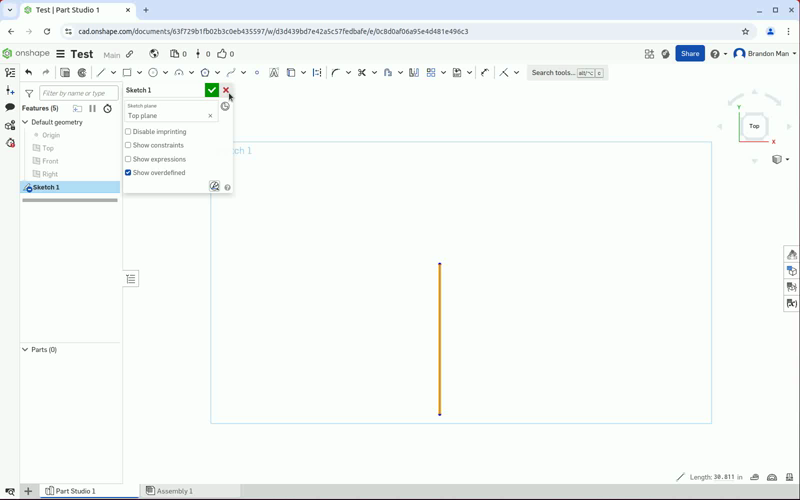
key(shift+h)
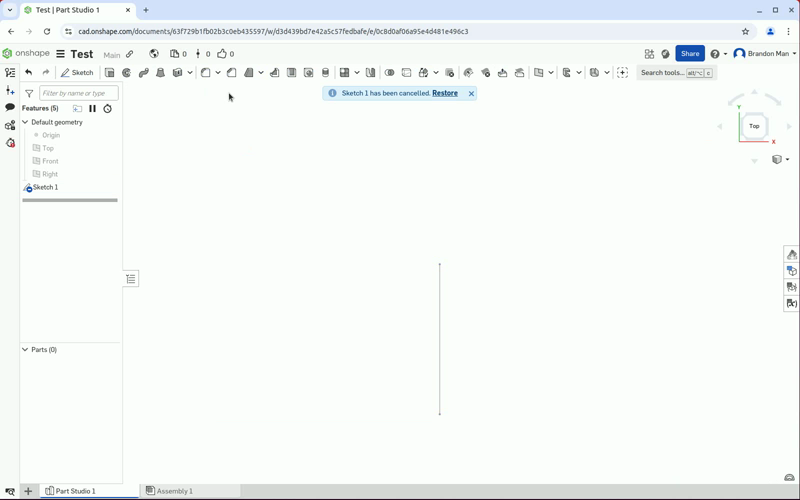
key(shift+s)
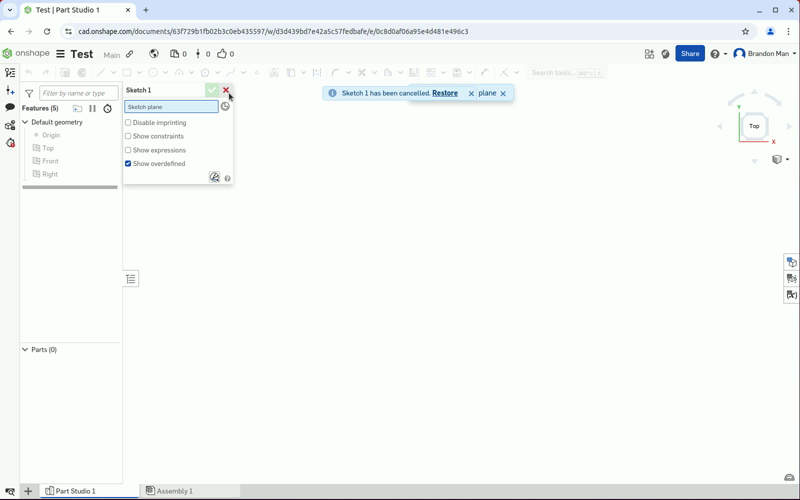
mouse_move(73, 150)
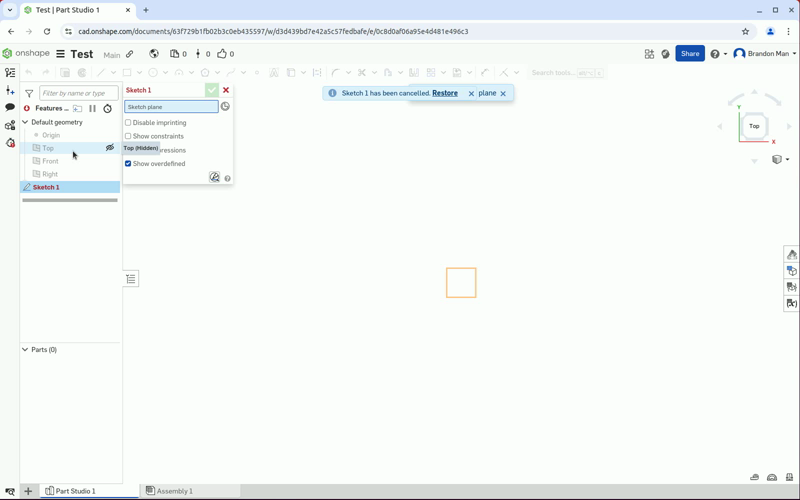
click(73, 150)
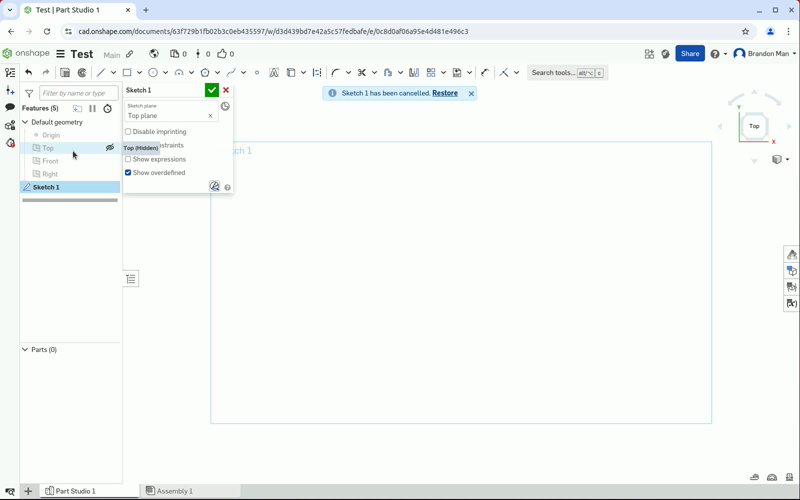
mouse_move(73, 352)
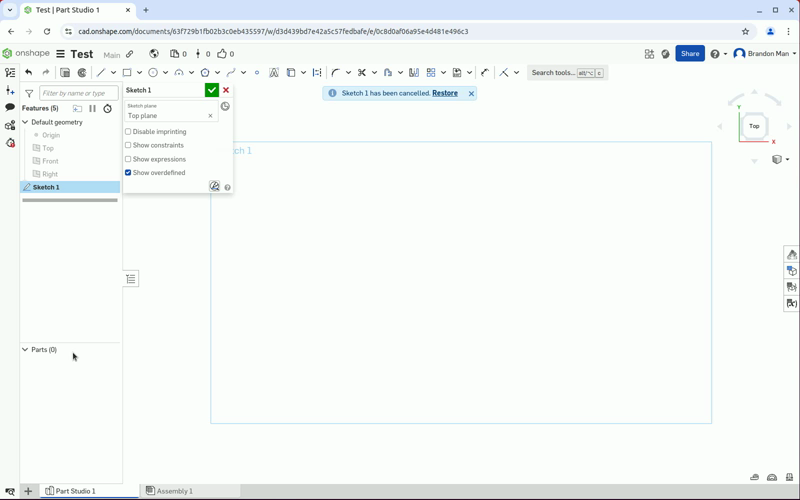
key(y)
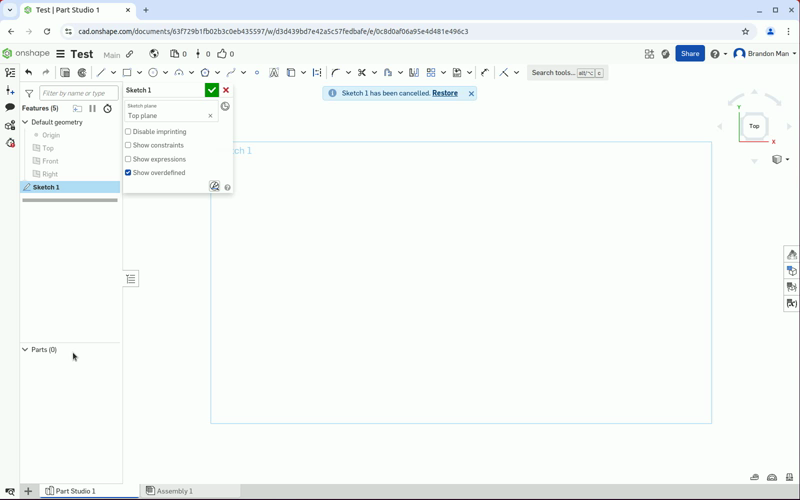
key(l)
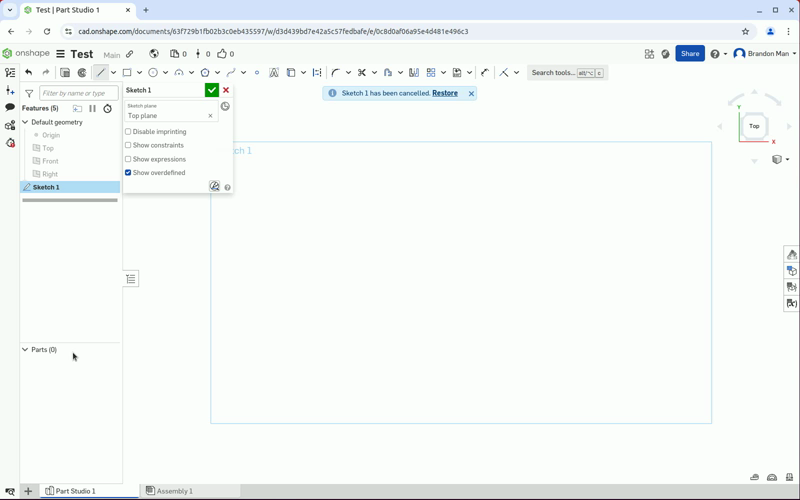
key_down(shift)
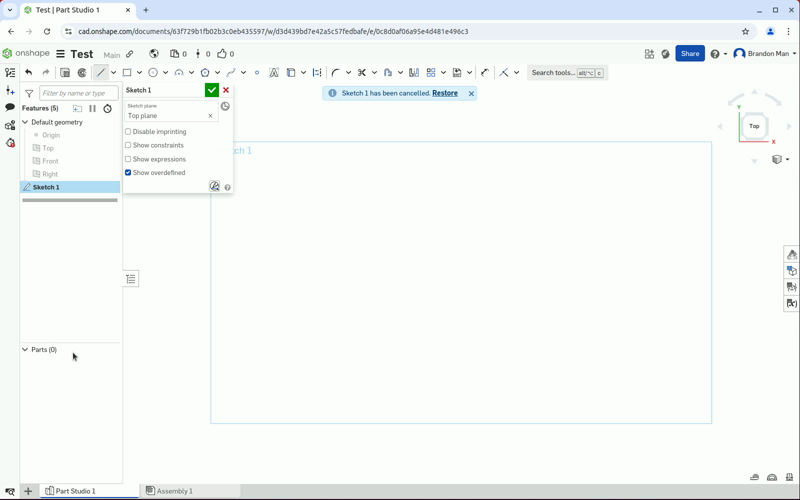
mouse_move(422, 395)
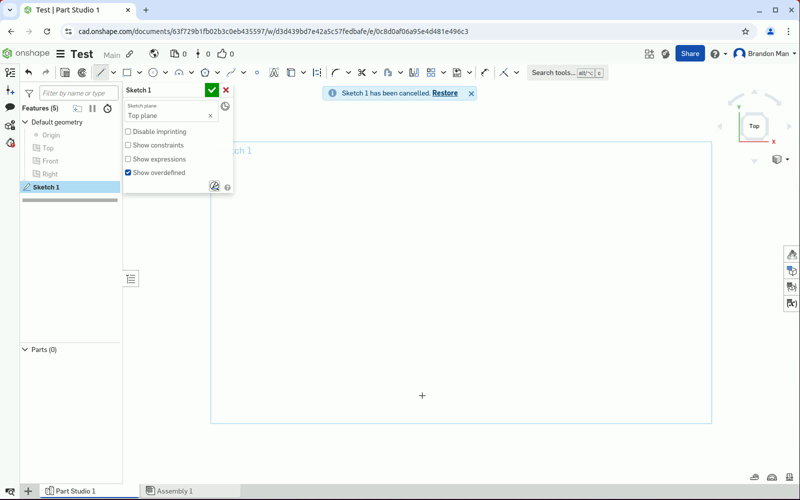
click(422, 395)
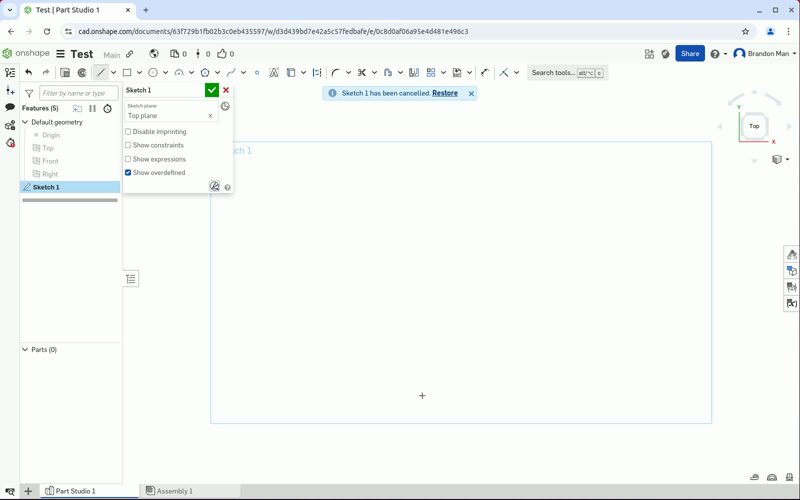
key_up(shift)
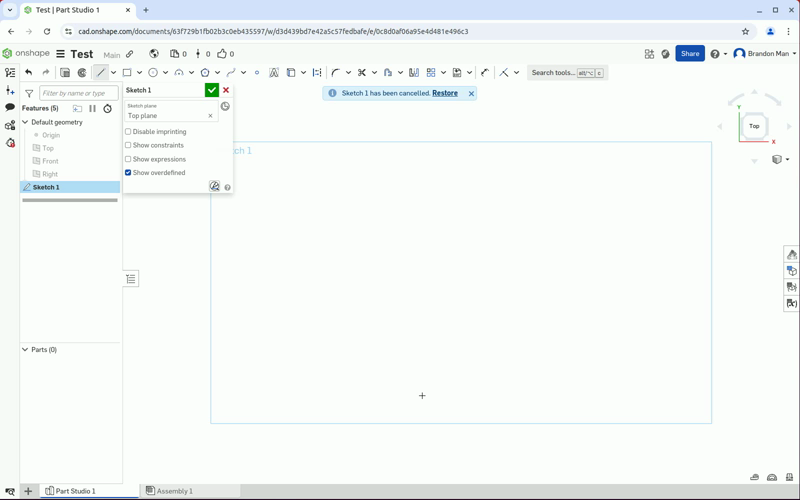
key_down(shift)
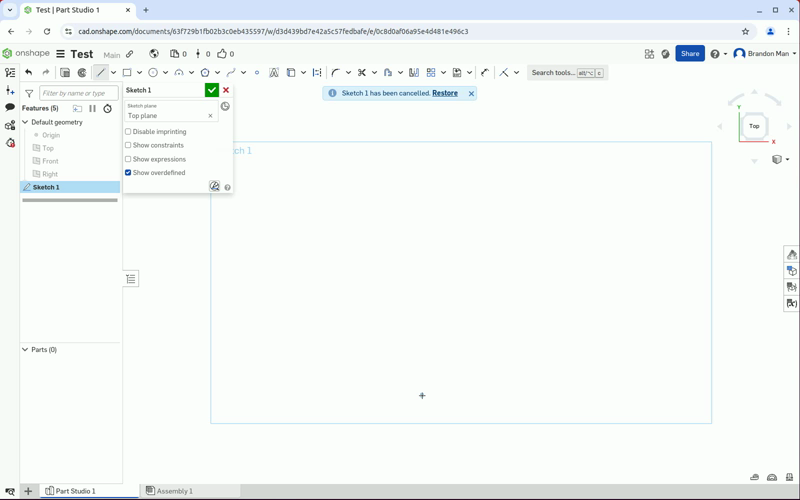
mouse_move(452, 395)
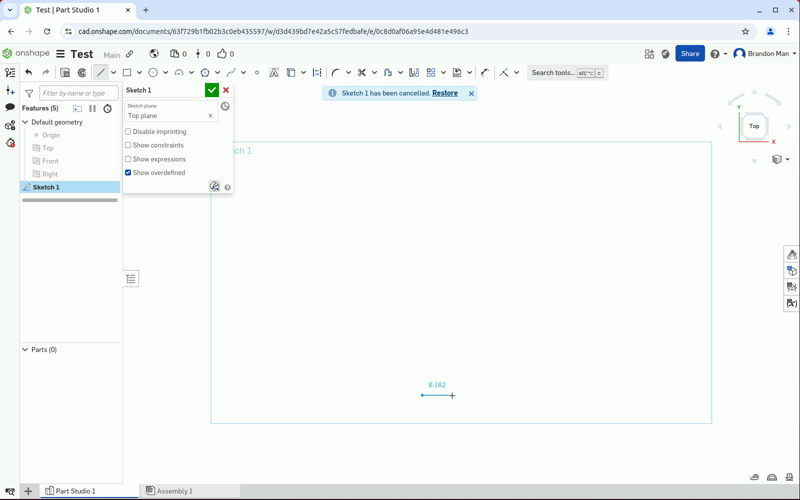
mouse_move(459, 395)
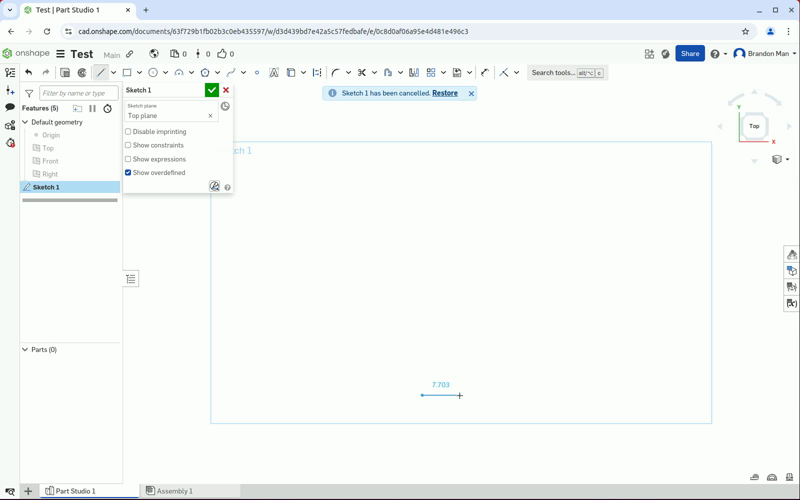
click(459, 395)
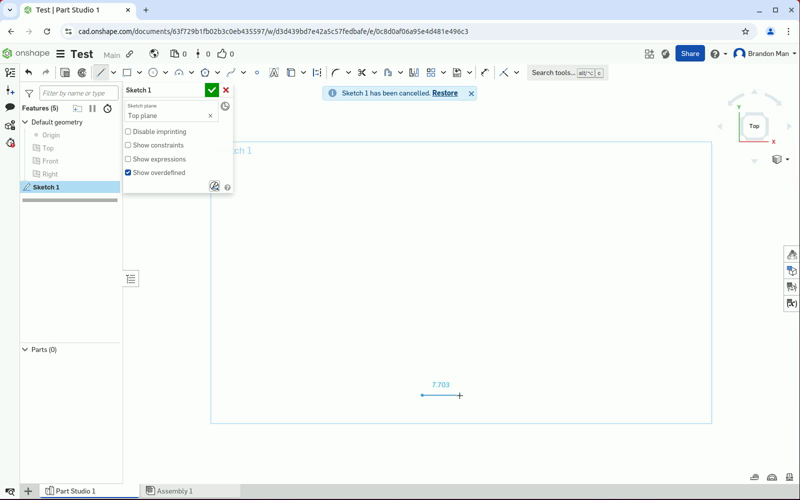
key_up(shift)
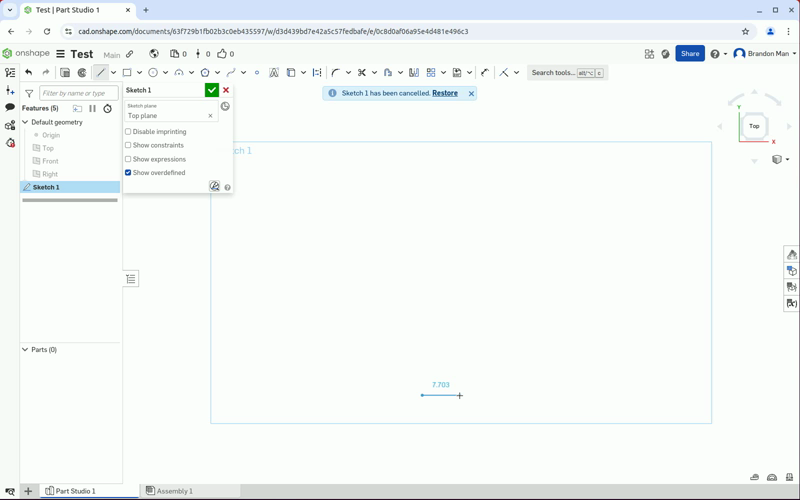
key_down(shift)
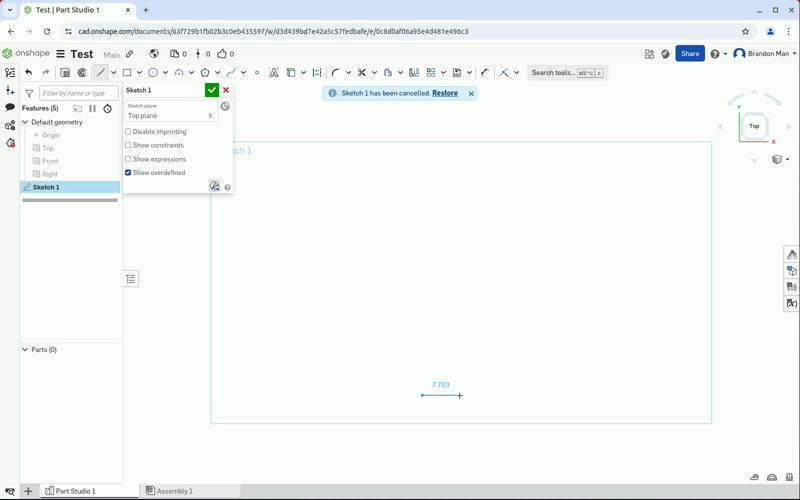
mouse_move(459, 273)
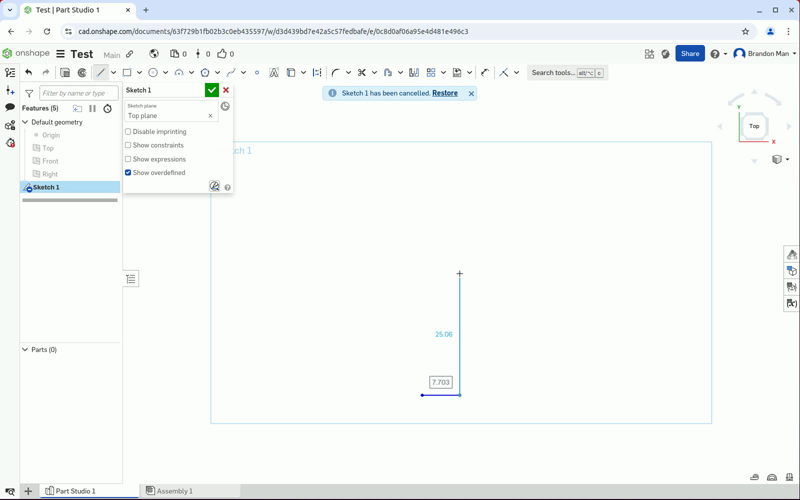
click(459, 273)
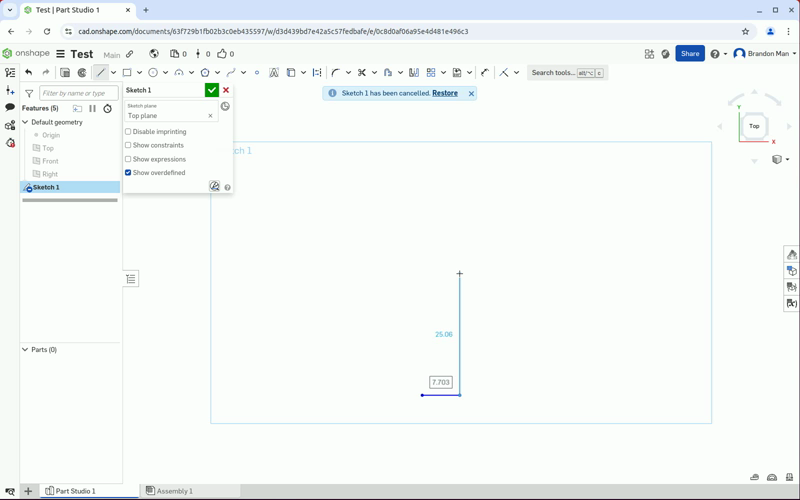
key_up(shift)
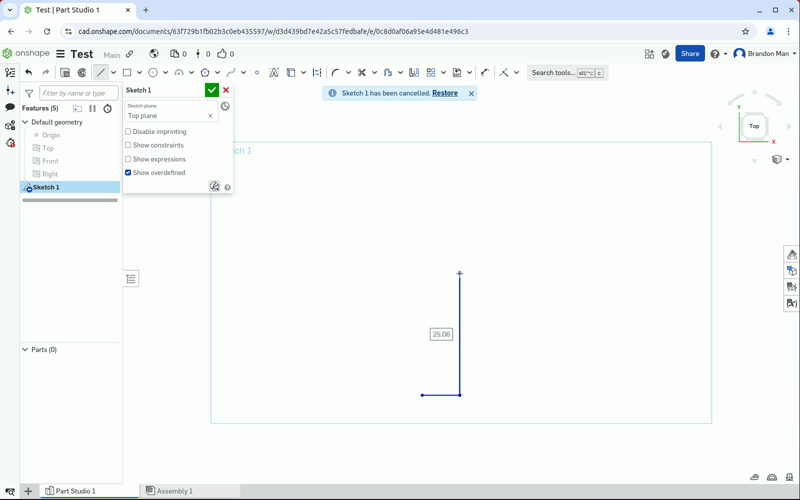
key_down(shift)
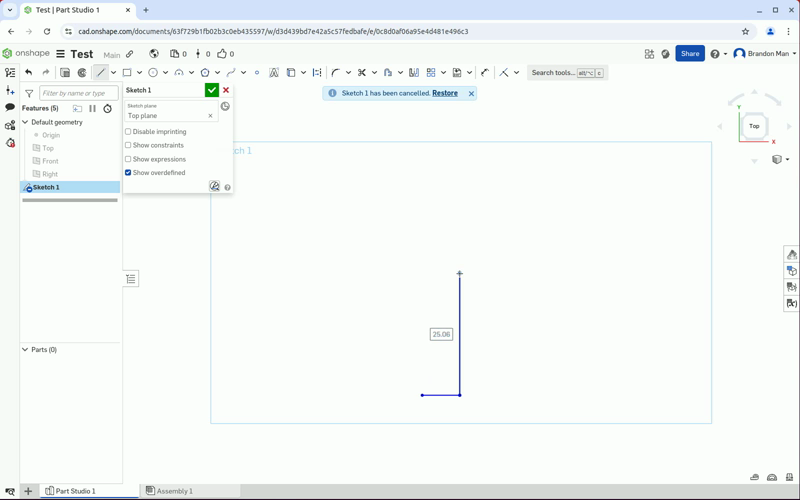
mouse_move(489, 273)
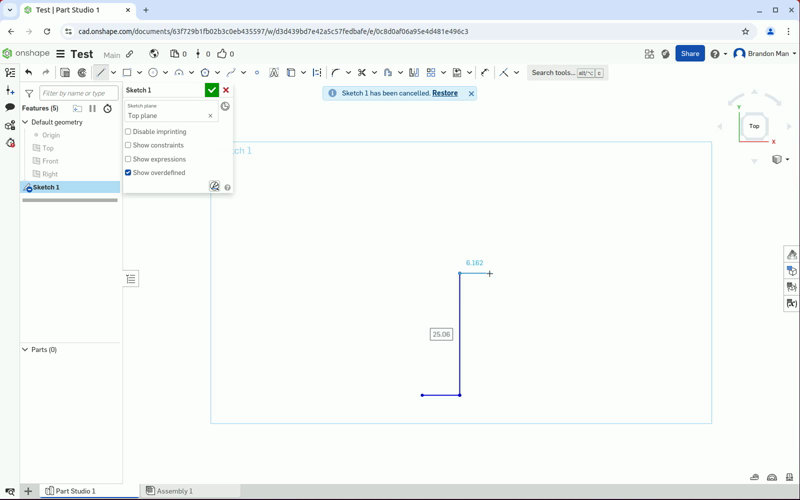
mouse_move(450, 273)
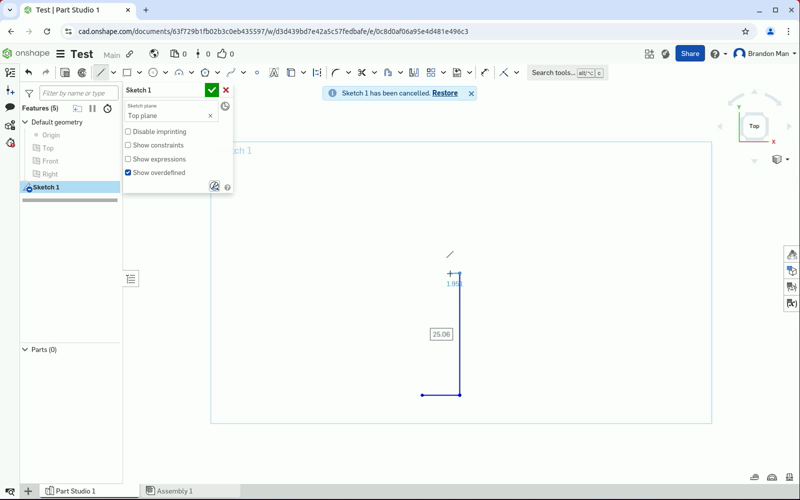
click(450, 273)
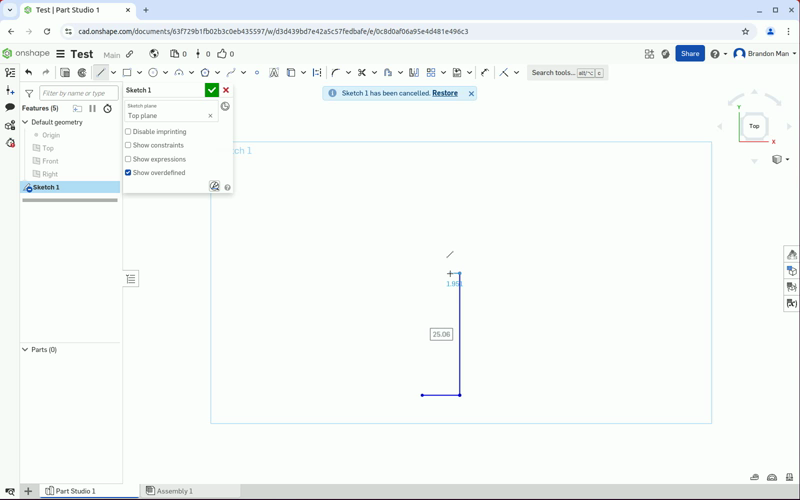
key_up(shift)
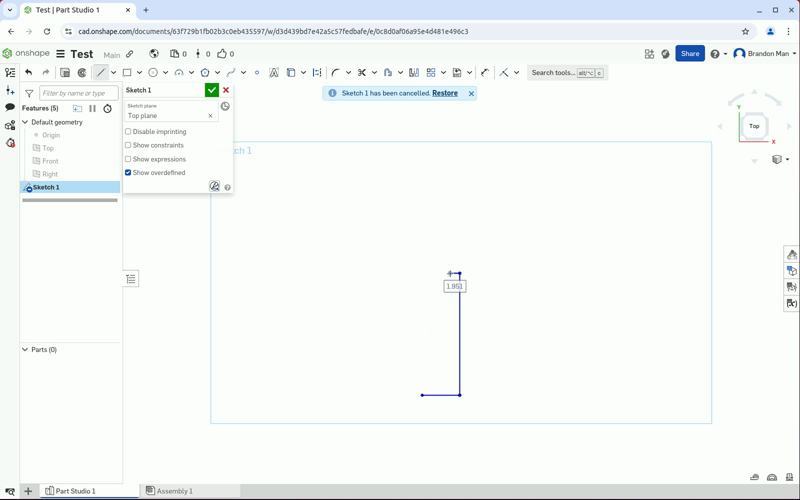
key_down(shift)
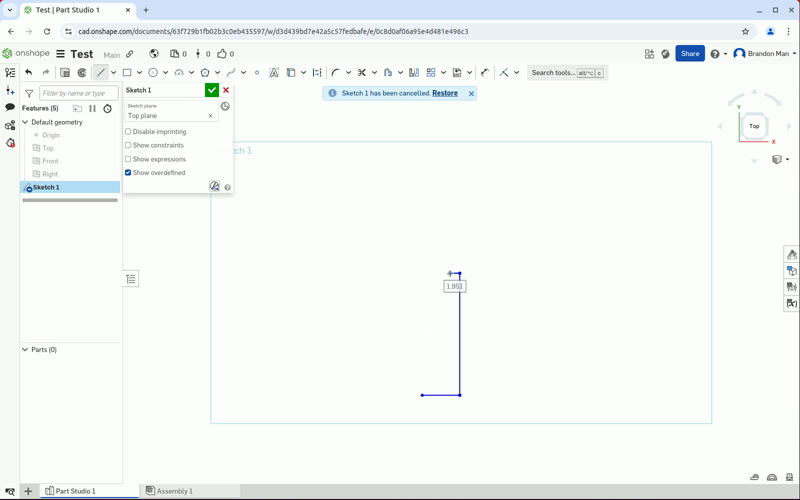
mouse_move(480, 273)
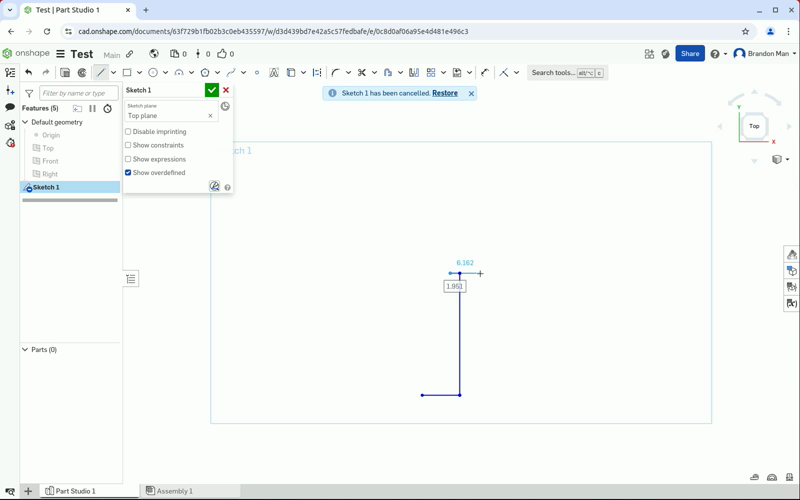
mouse_move(450, 235)
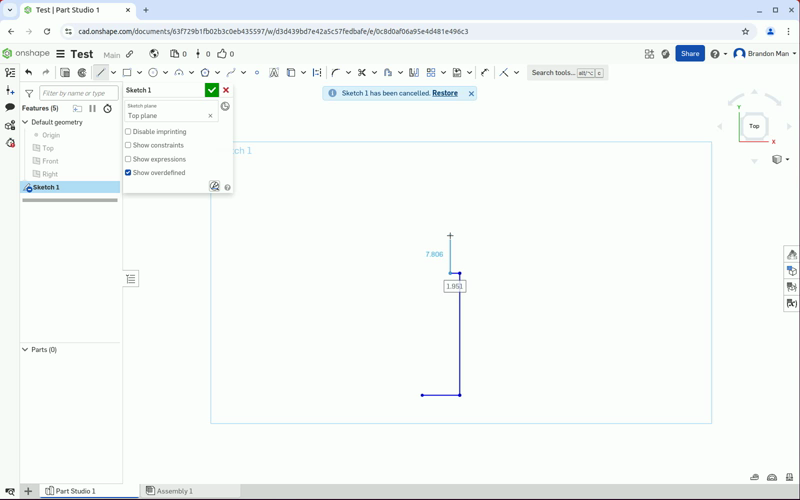
click(450, 235)
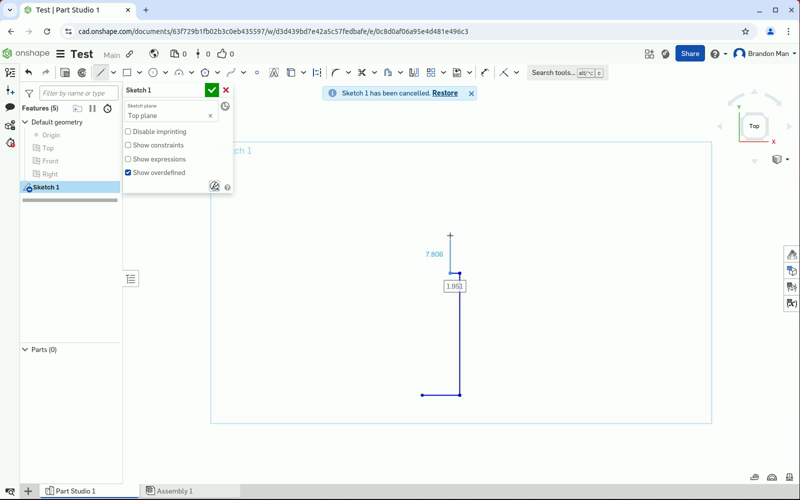
key_up(shift)
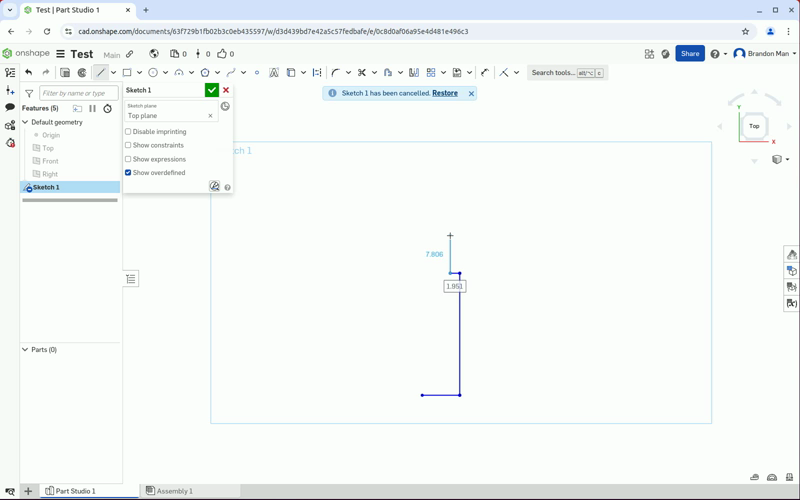
key_down(shift)
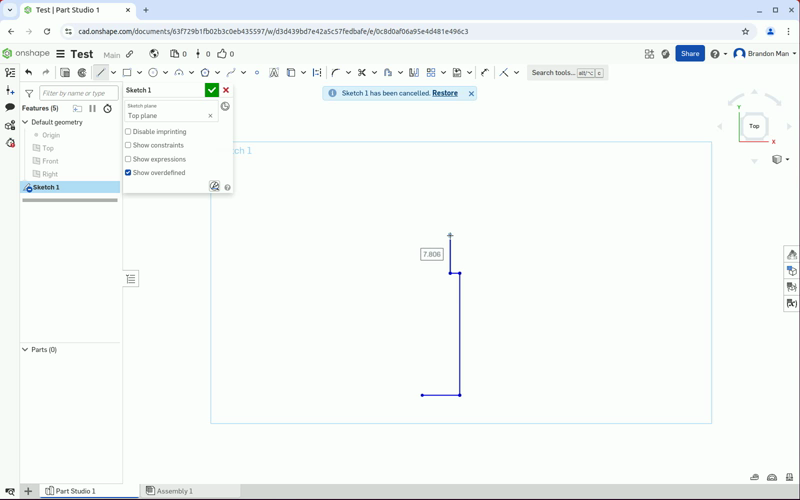
mouse_move(480, 235)
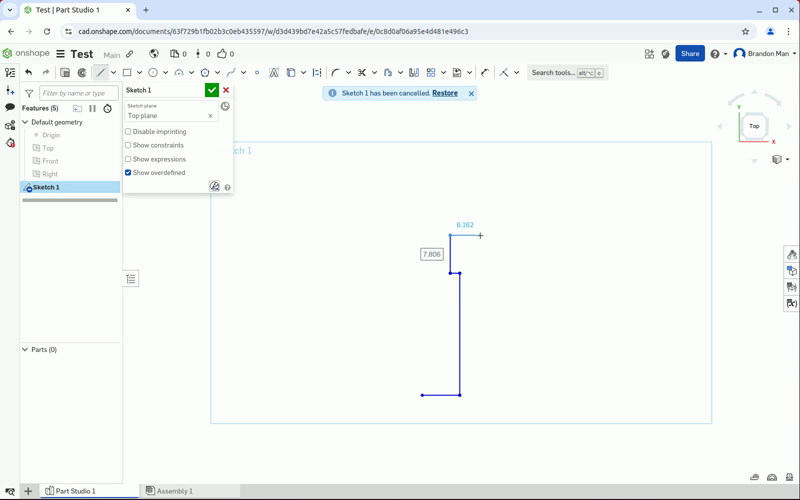
mouse_move(459, 235)
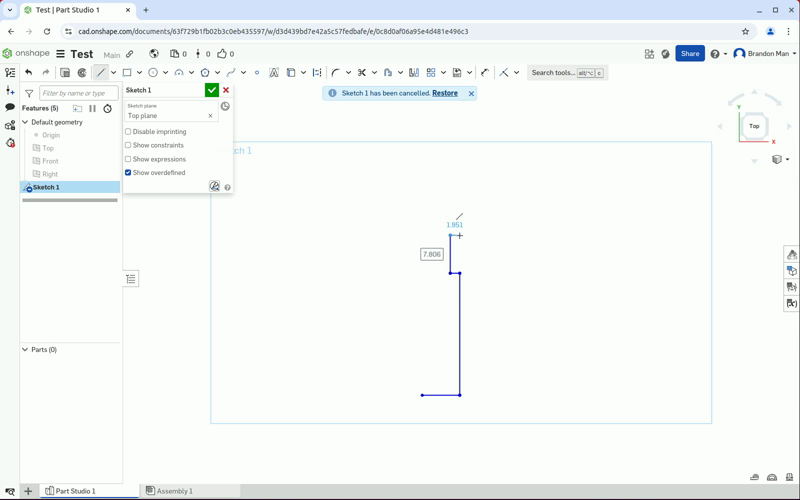
click(459, 235)
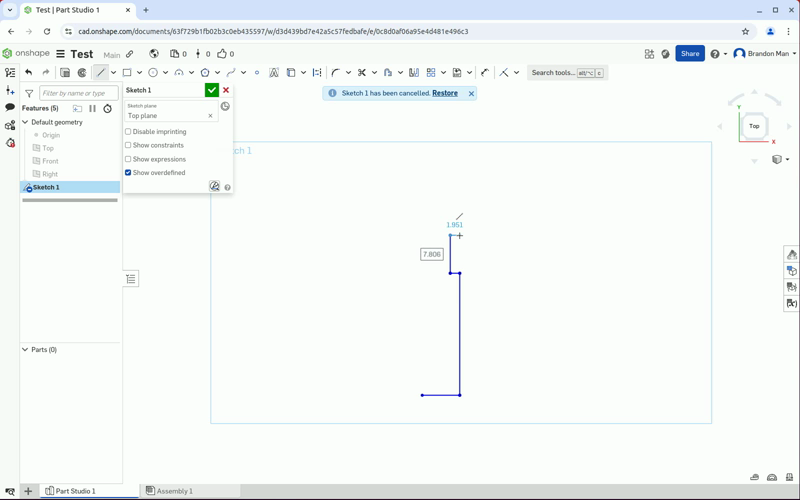
key_up(shift)
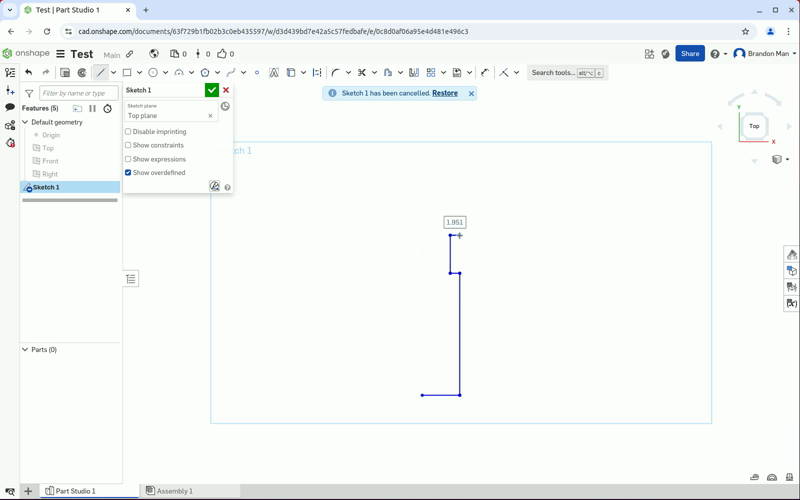
key_down(shift)
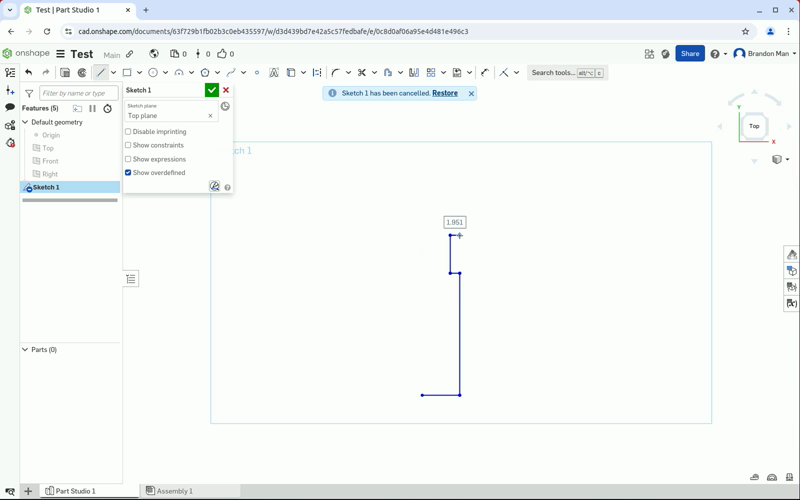
mouse_move(459, 171)
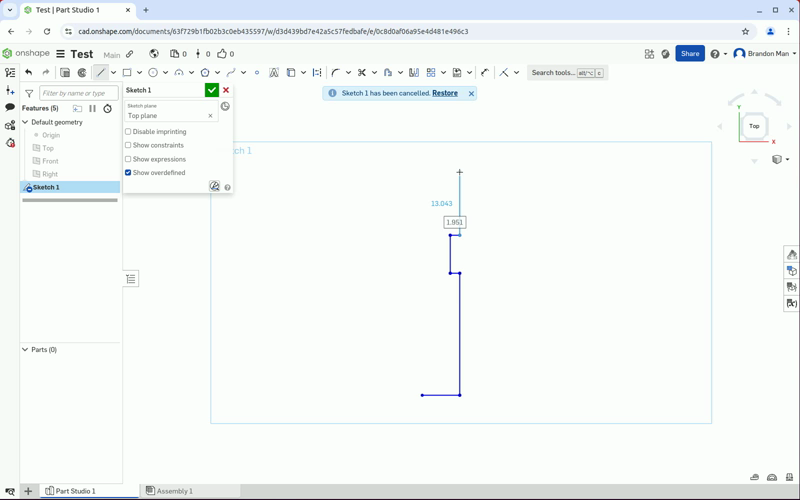
click(459, 171)
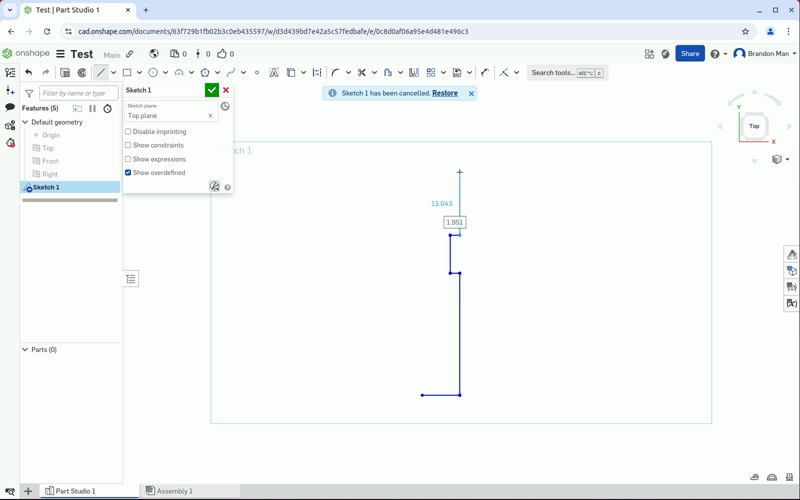
key_up(shift)
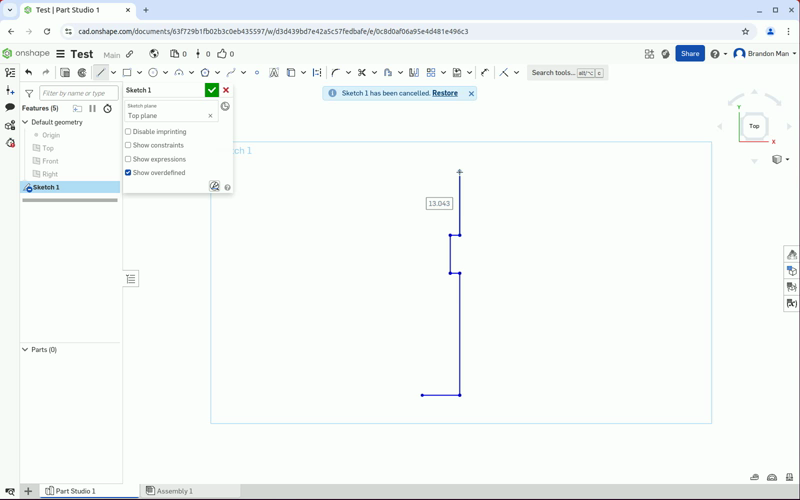
key_down(shift)
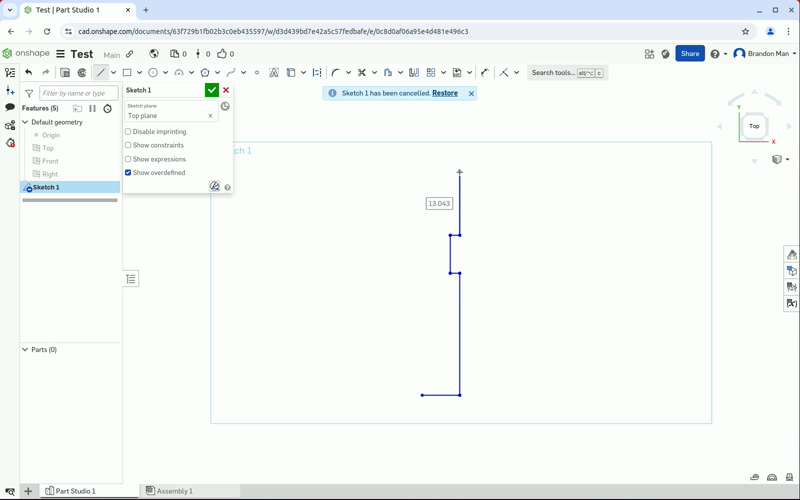
mouse_move(489, 171)
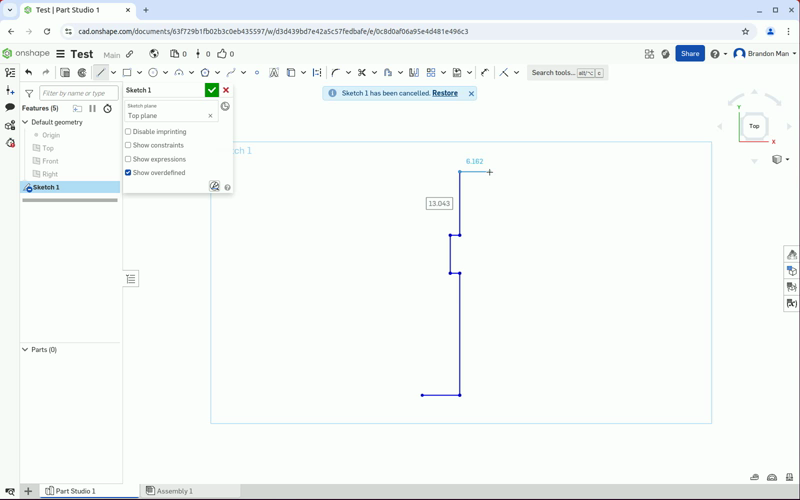
mouse_move(422, 171)
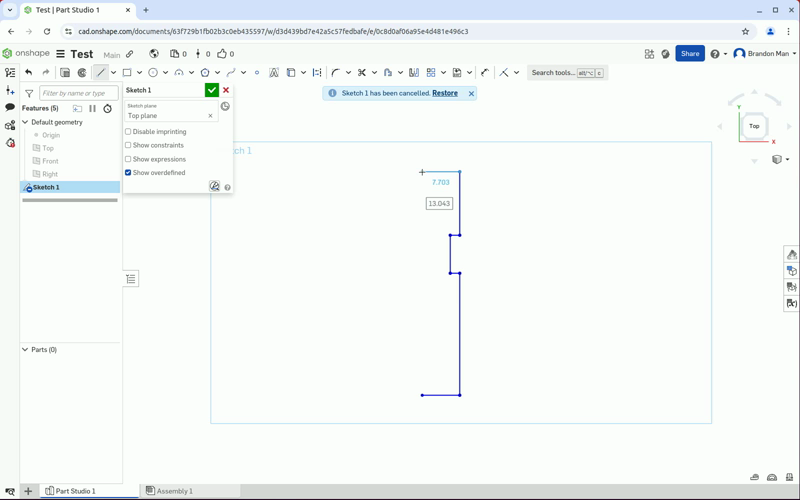
click(422, 171)
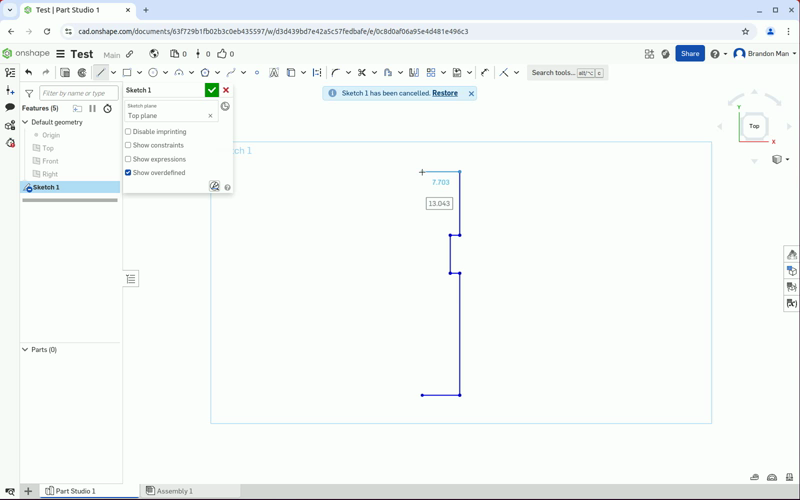
key_up(shift)
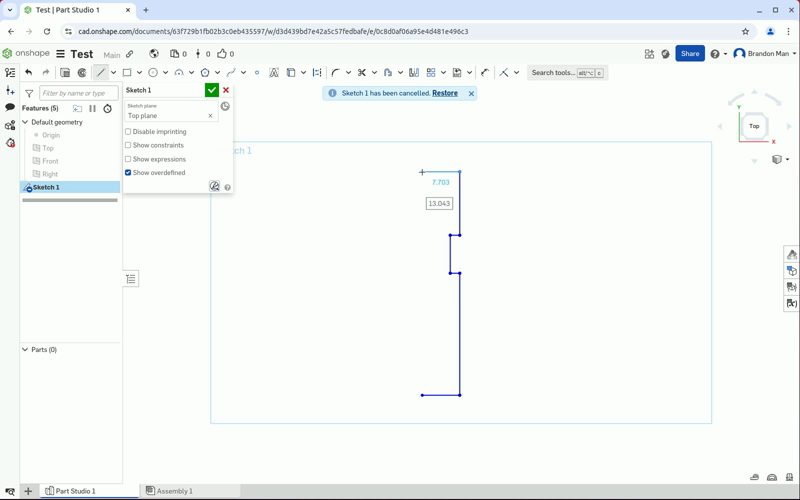
key_down(shift)
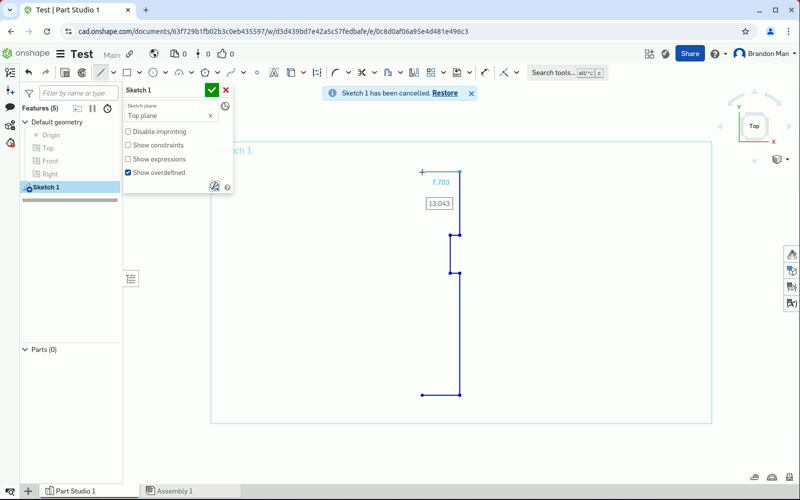
mouse_move(422, 395)
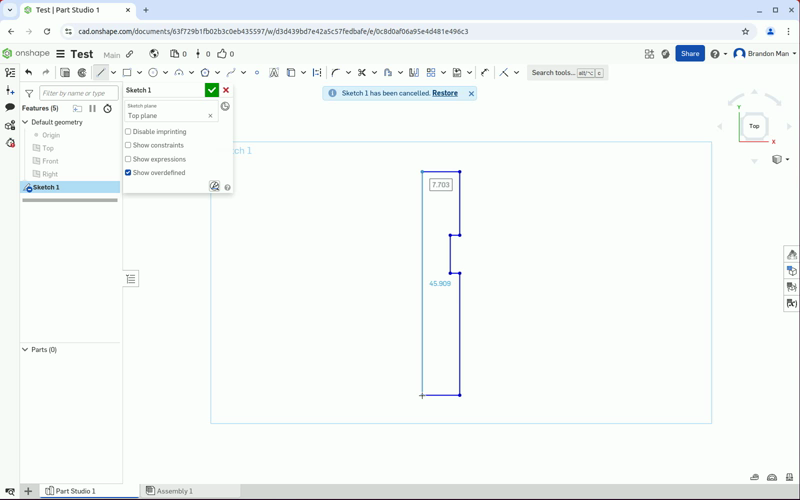
key_up(shift)
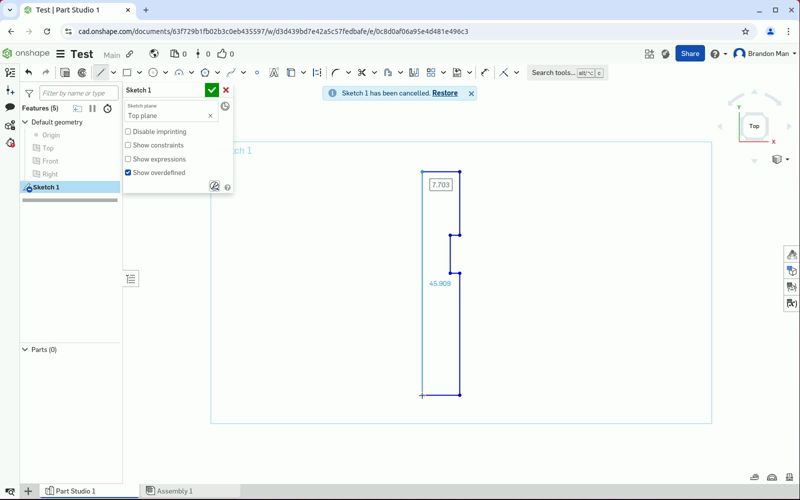
click(422, 395)
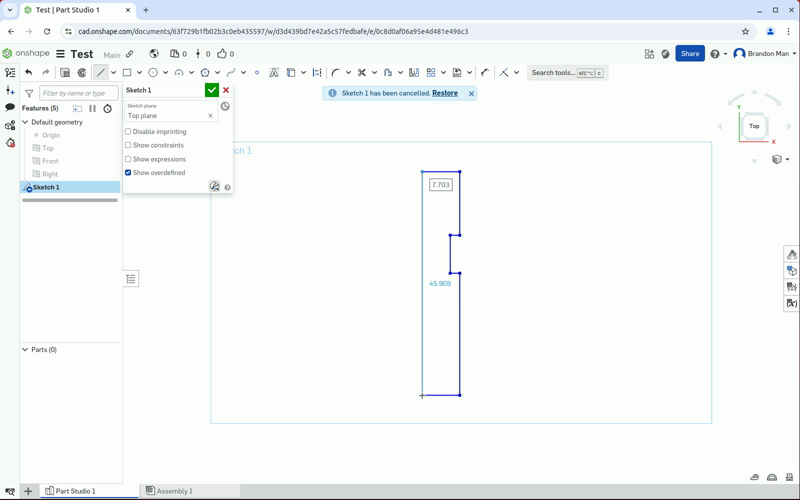
key(esc)
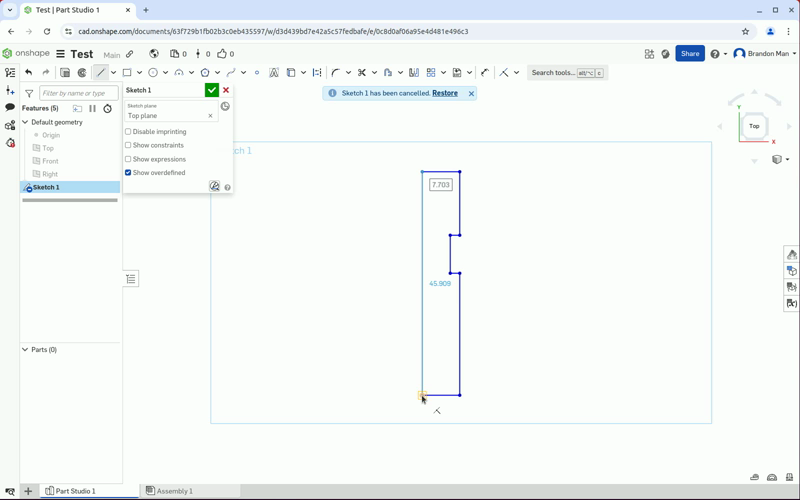
mouse_move(444, 373)
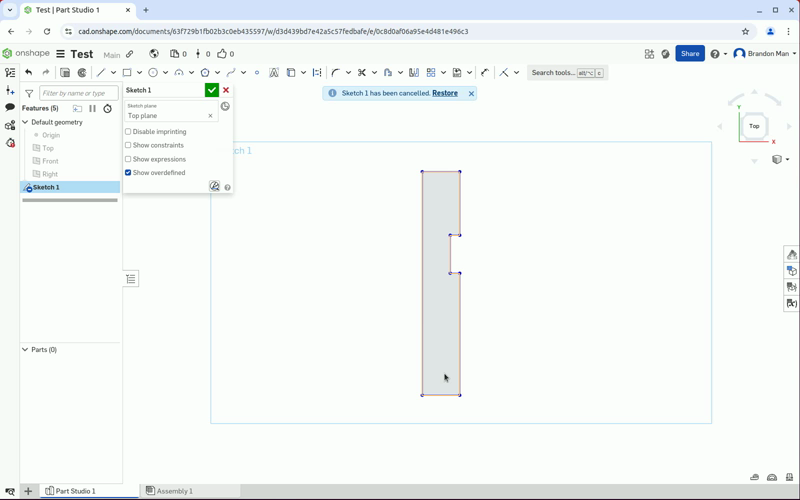
click(444, 373)
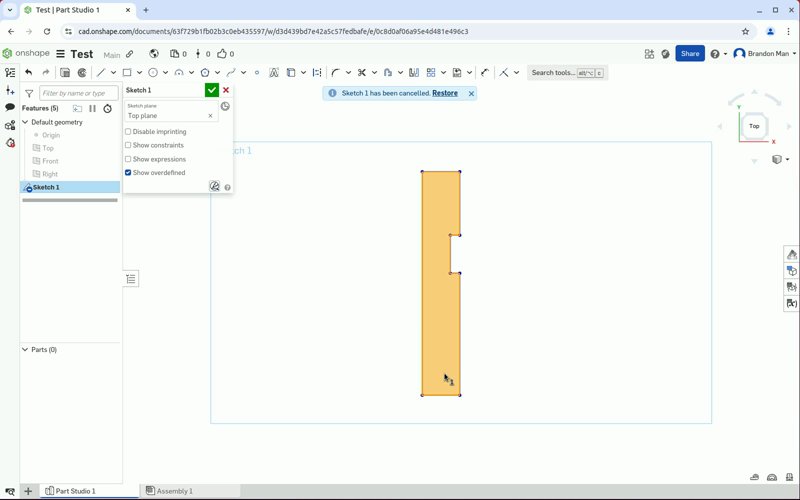
mouse_move(73, 352)
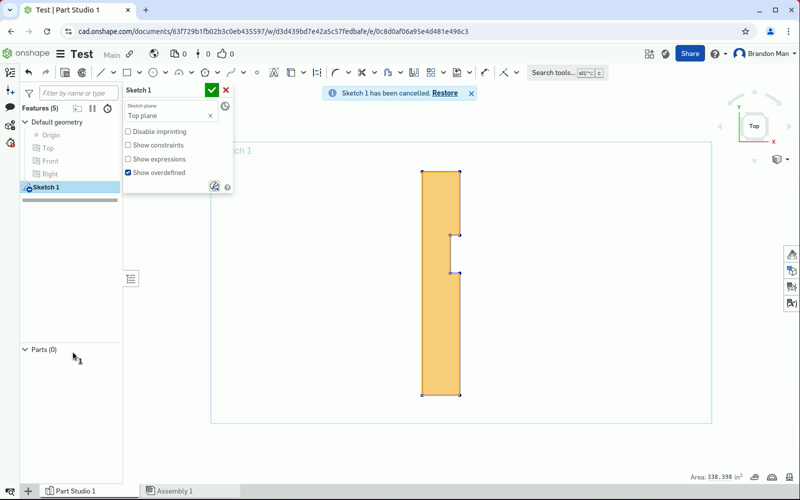
key(shift+y)
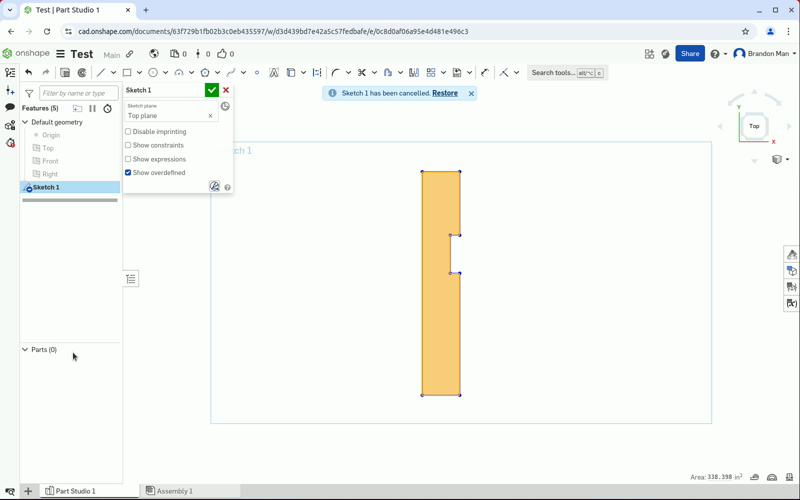
key(shift+e)
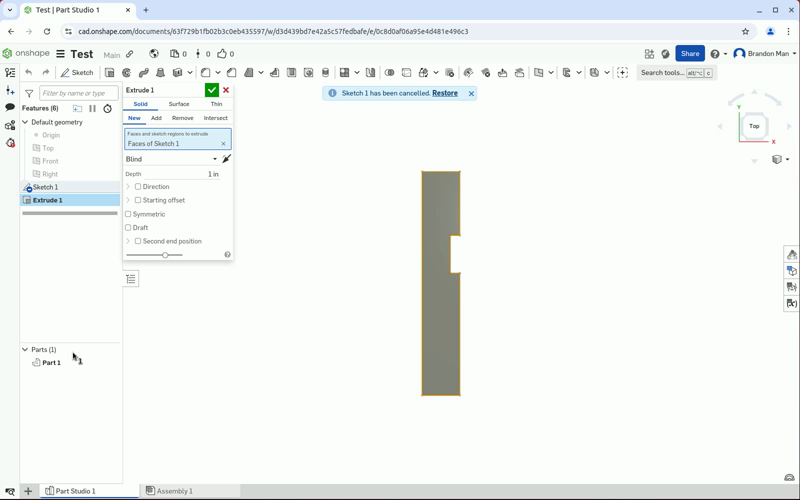
mouse_move(143, 106)
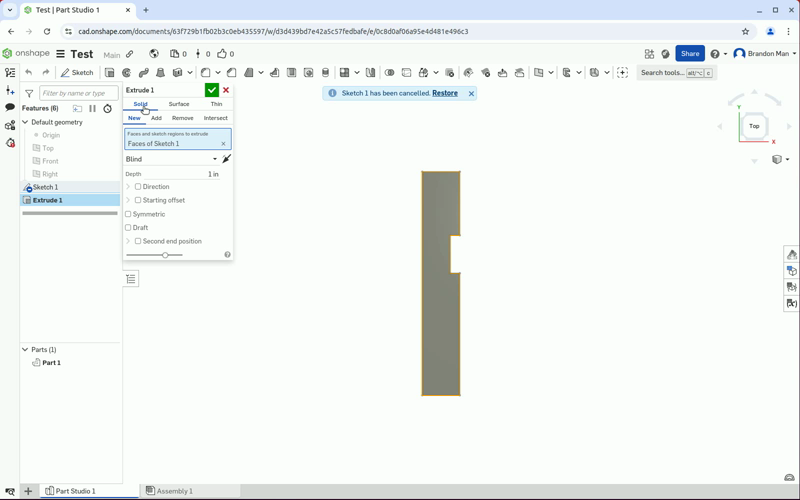
click(143, 106)
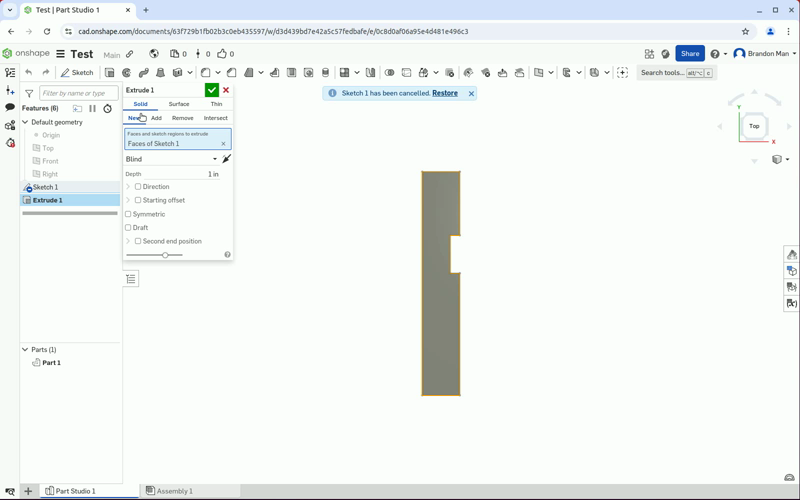
mouse_move(137, 120)
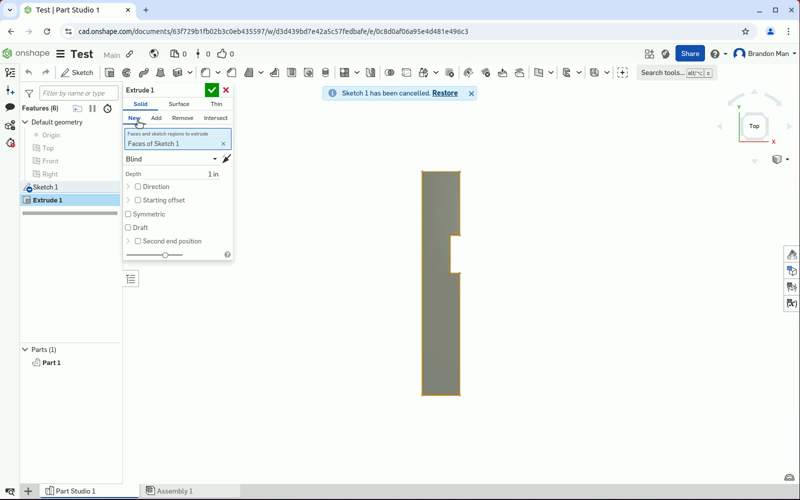
click(137, 120)
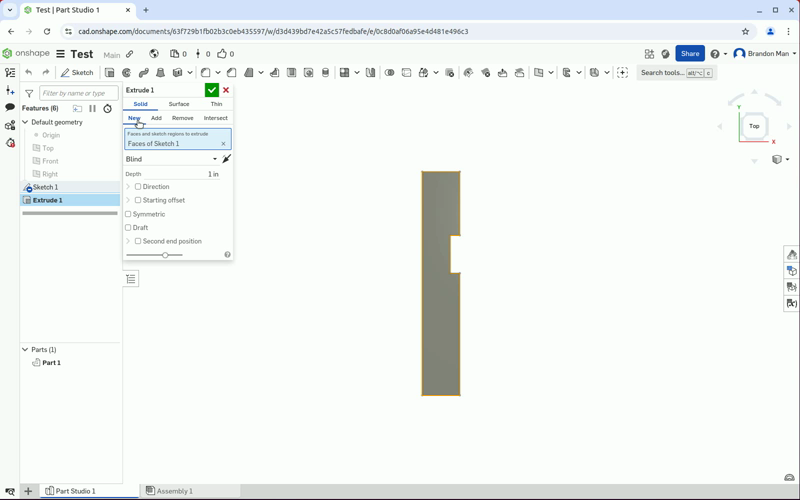
key(tab, 4)
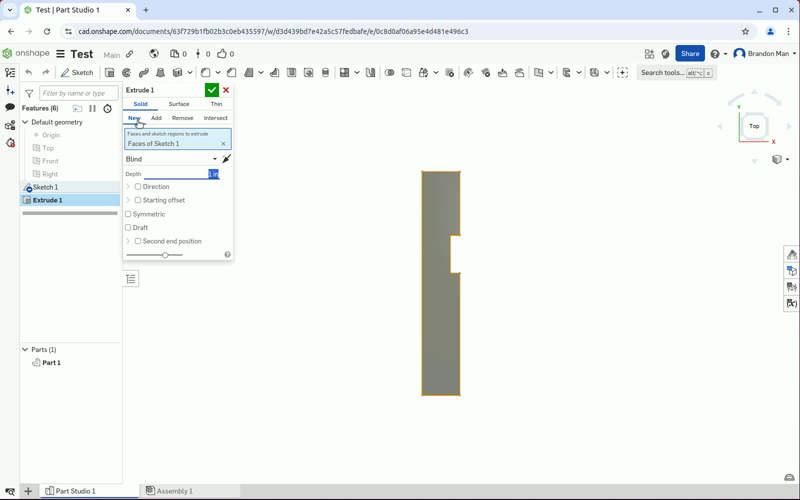
text(1.204)
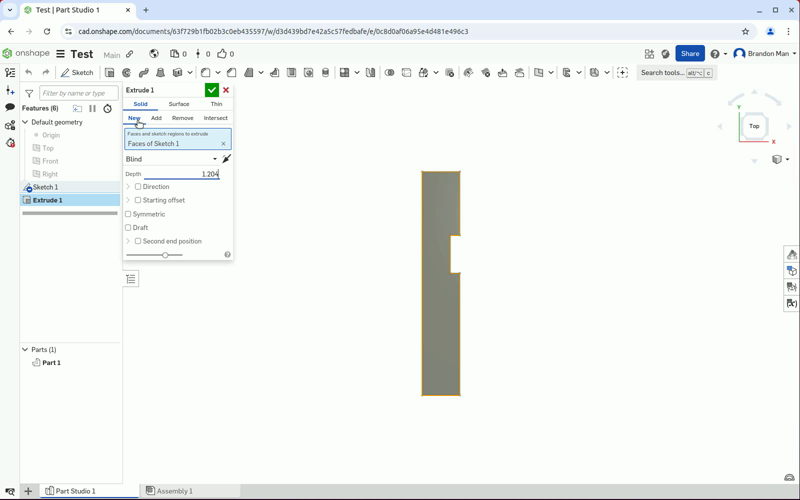
key(enter)
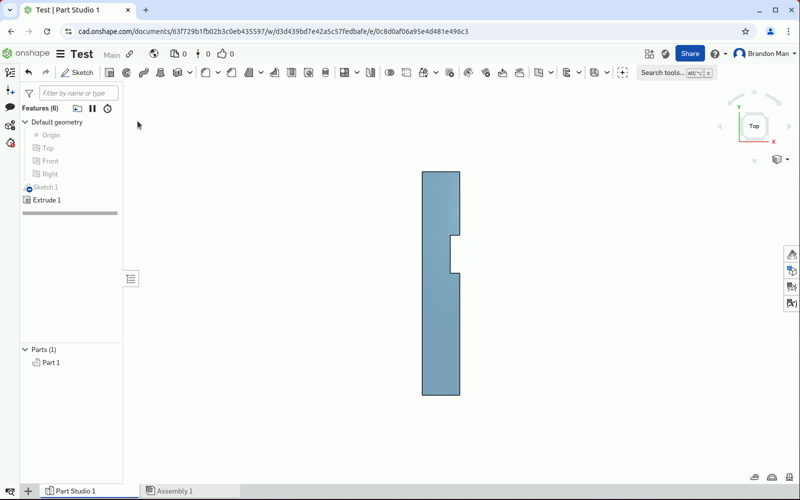
key(shift+h)
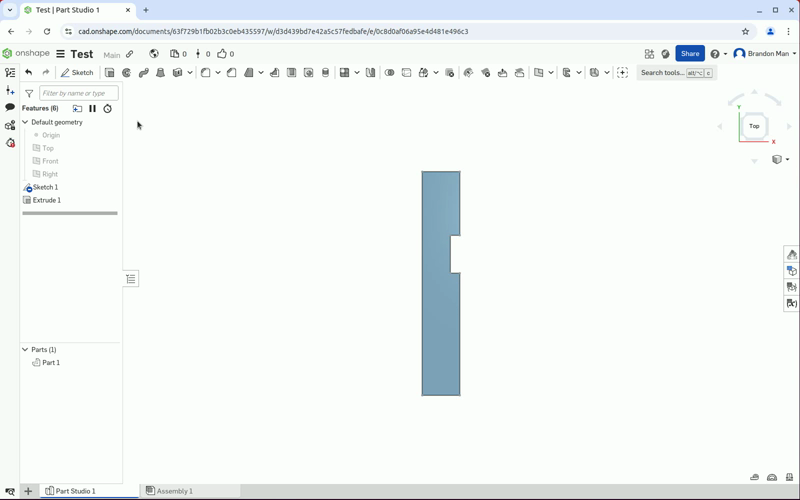
key(shift+h)
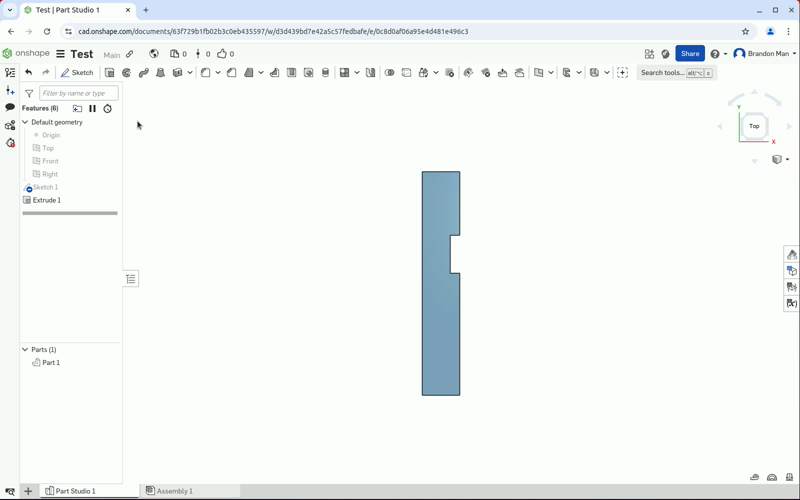
mouse_move(73, 189)
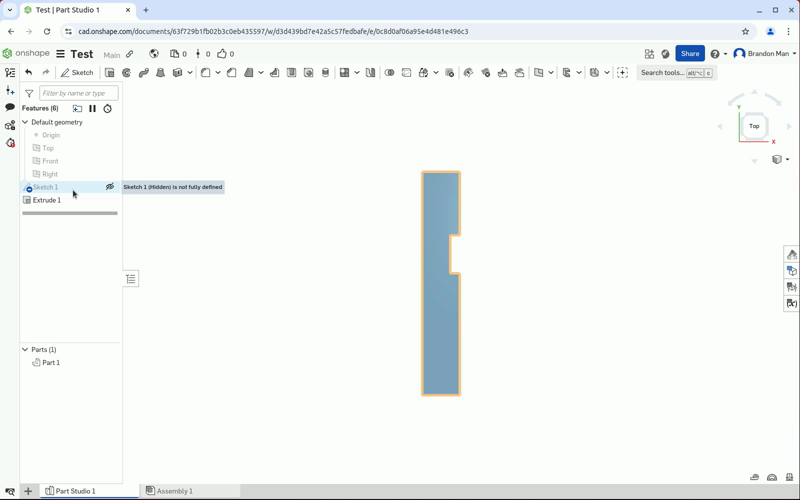
click(73, 189)
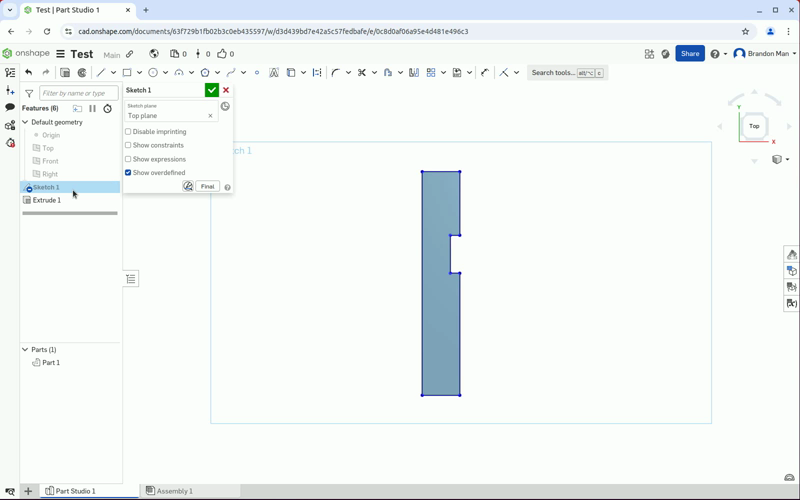
mouse_move(229, 92)
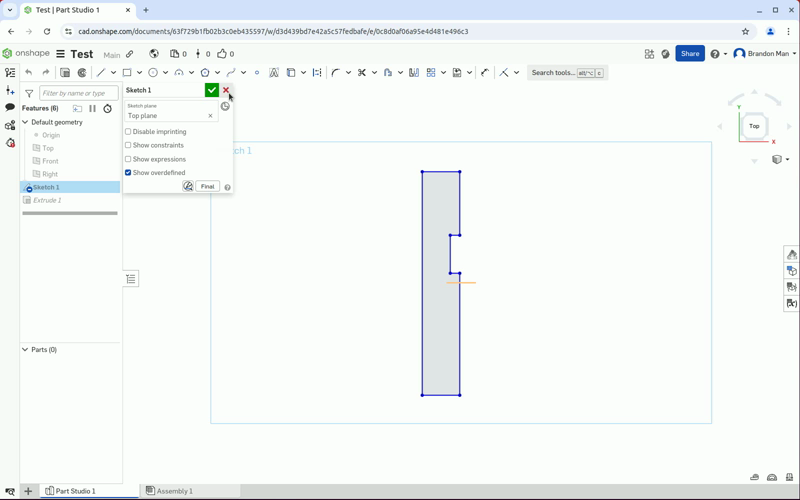
click(229, 92)
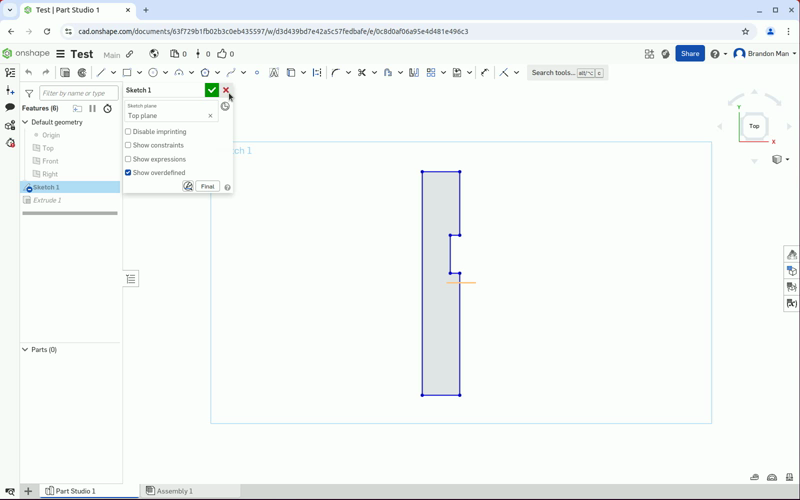
key(shift+s)
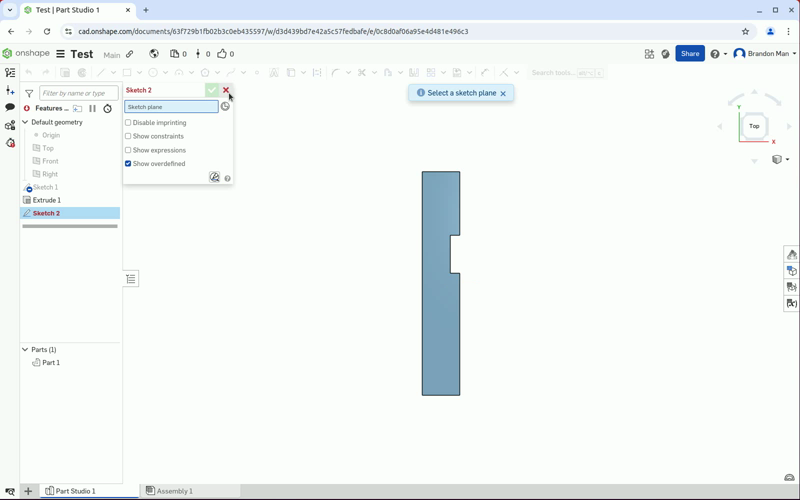
mouse_move(73, 150)
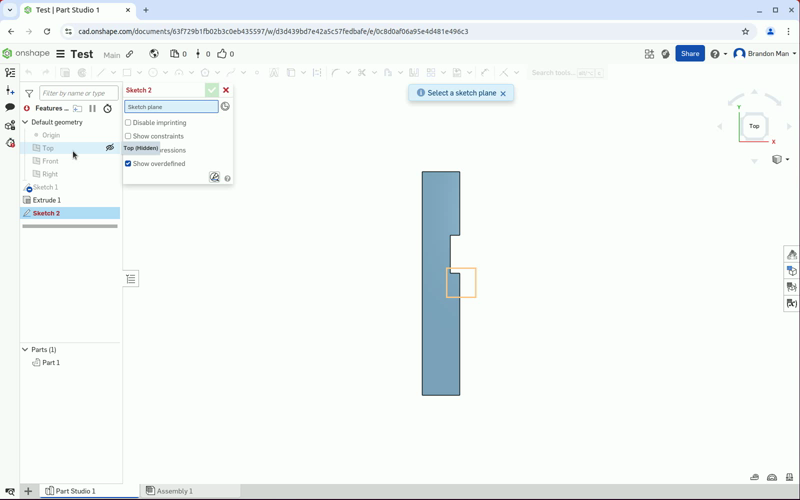
click(73, 150)
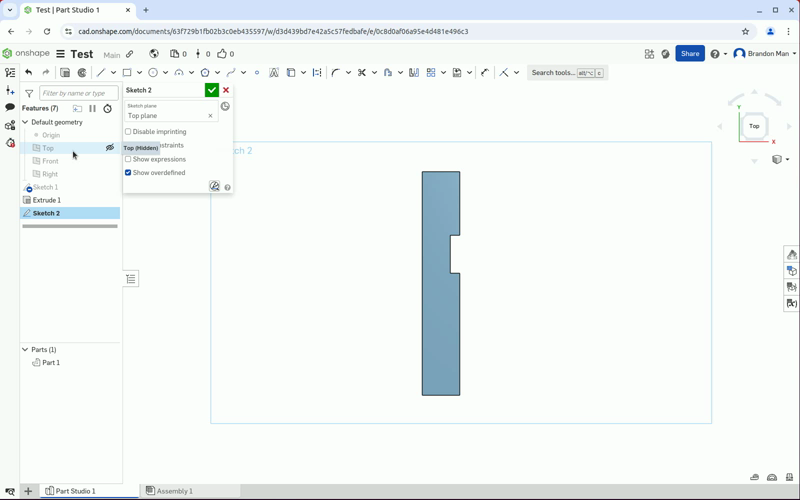
mouse_move(73, 352)
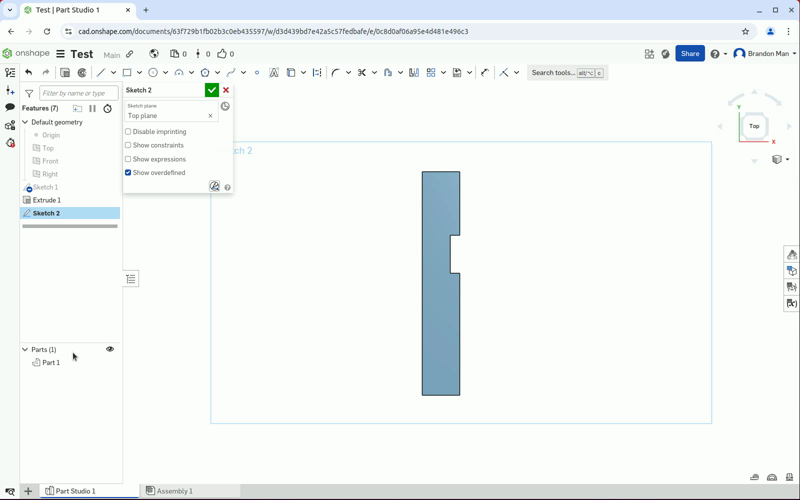
key(y)
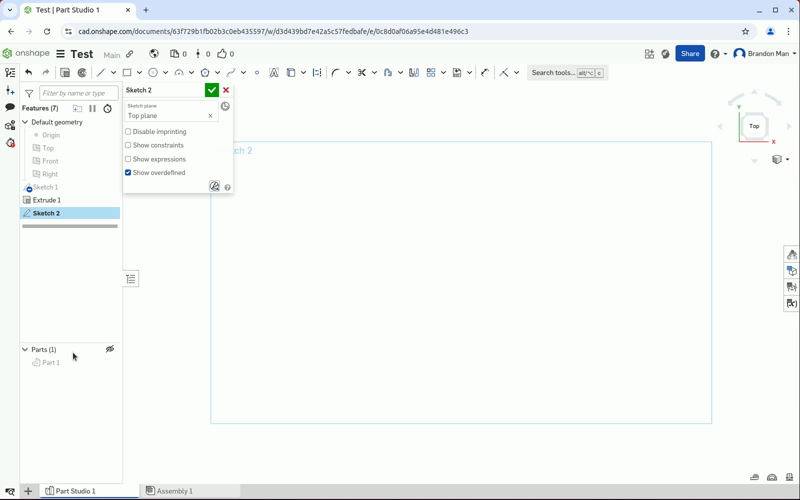
key(l)
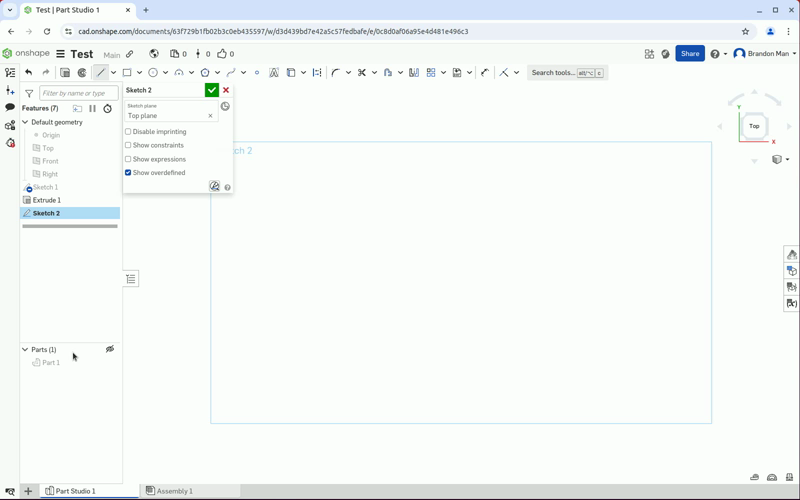
key_down(shift)
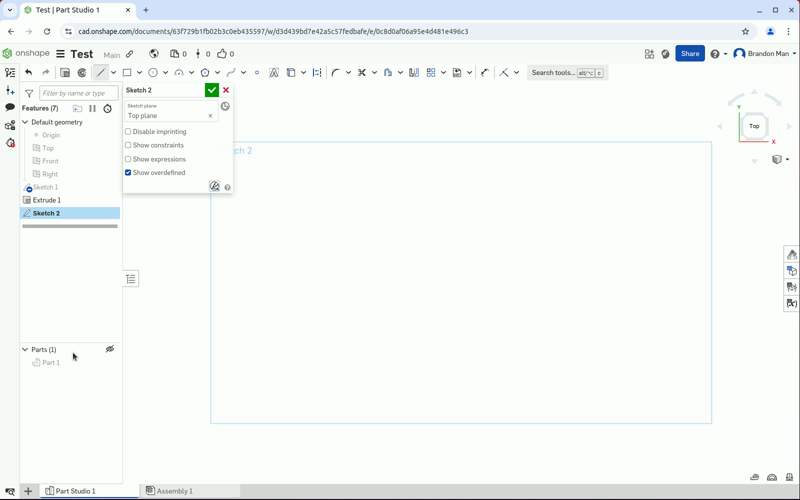
mouse_move(460, 395)
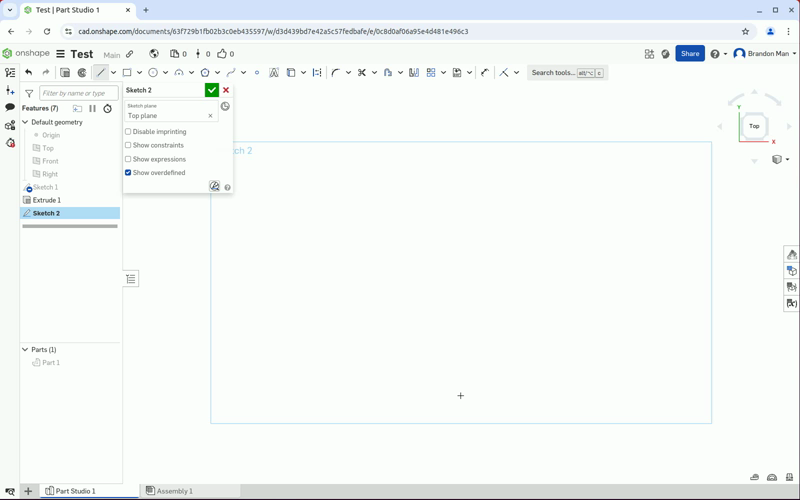
click(460, 395)
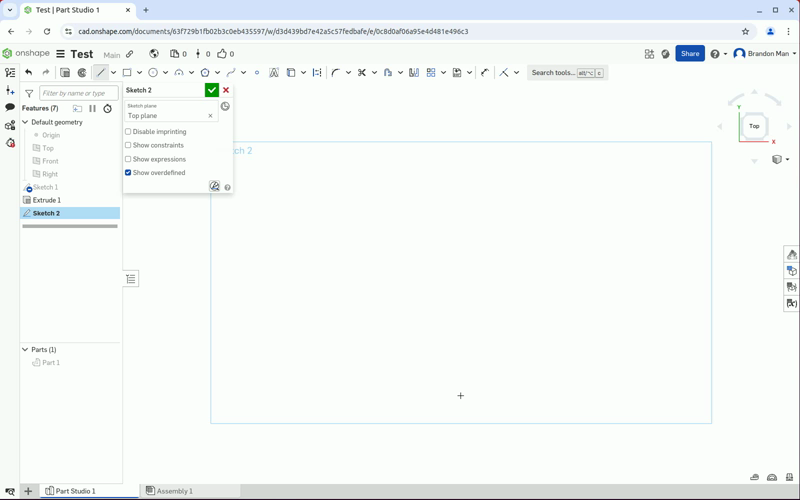
key_up(shift)
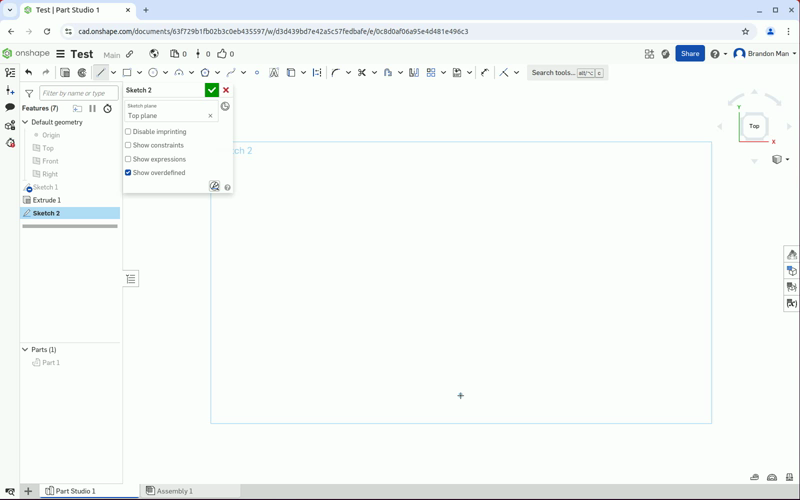
key_down(shift)
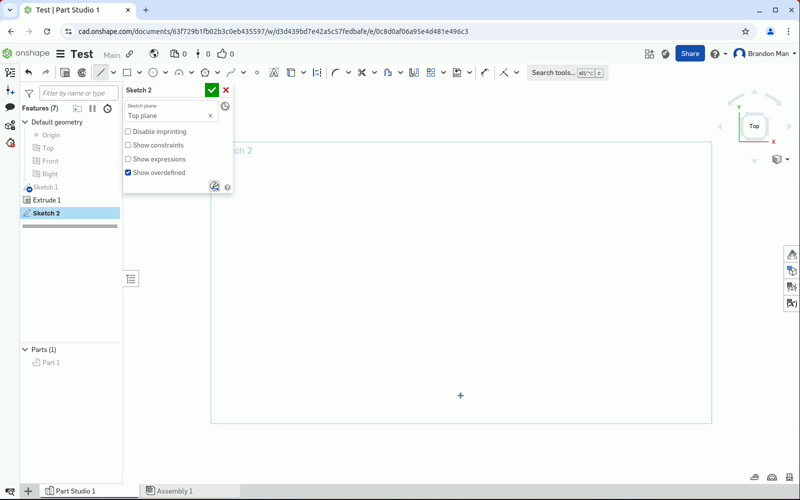
mouse_move(490, 395)
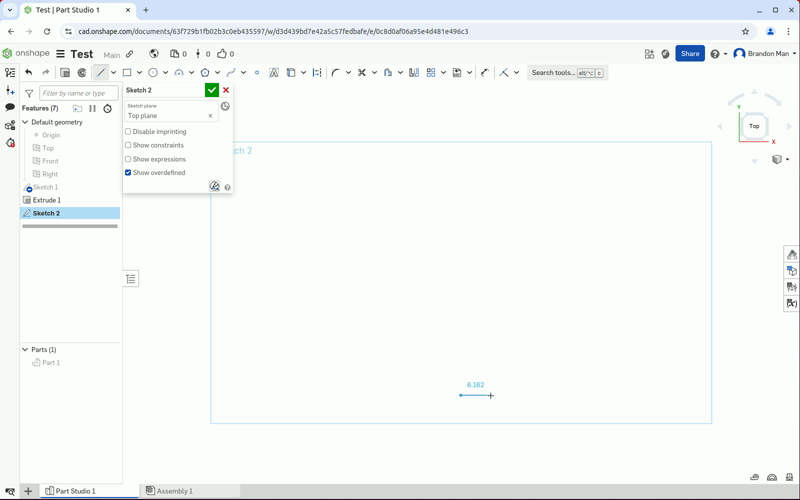
mouse_move(498, 395)
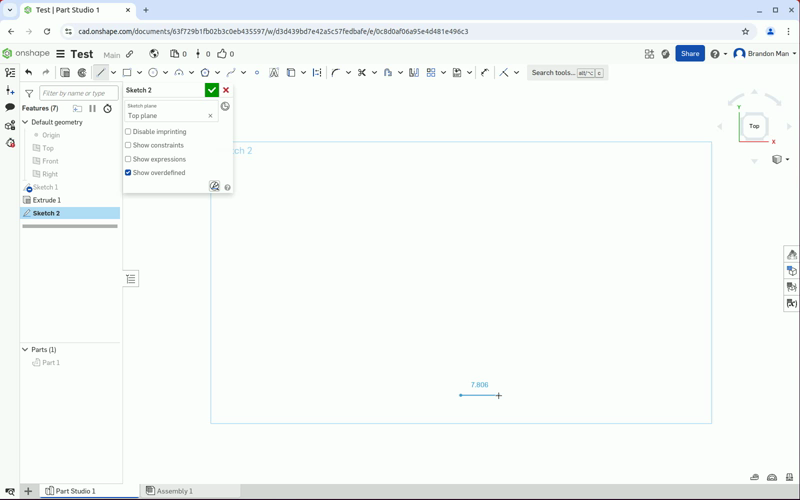
click(498, 395)
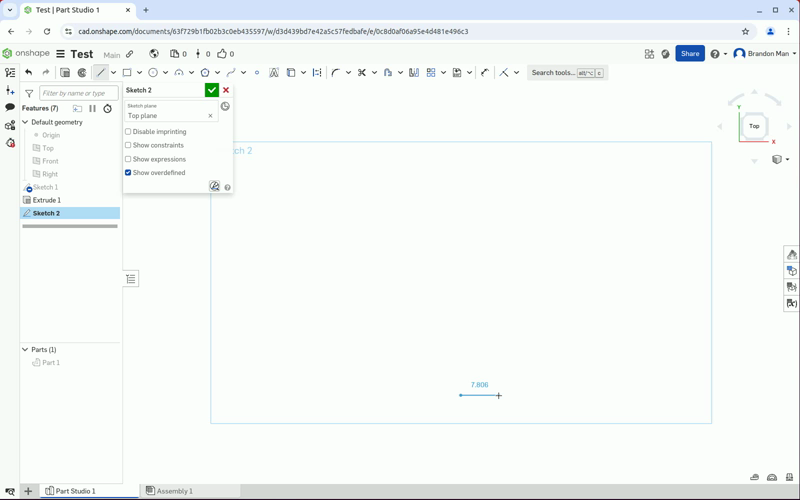
key_up(shift)
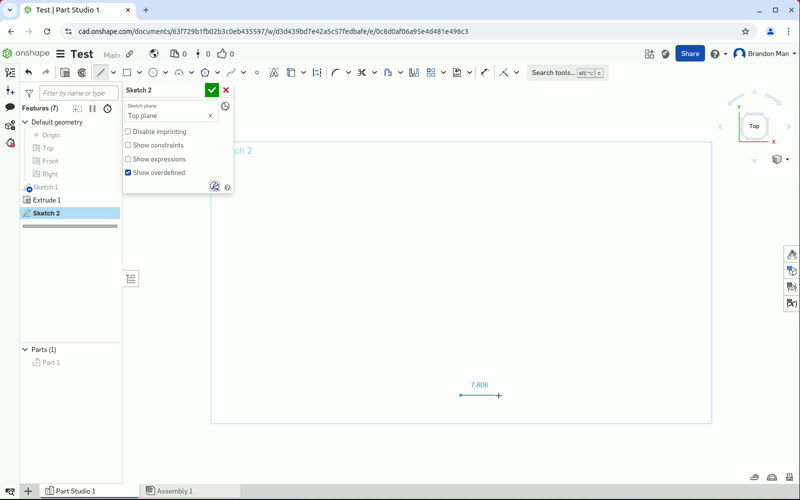
key_down(shift)
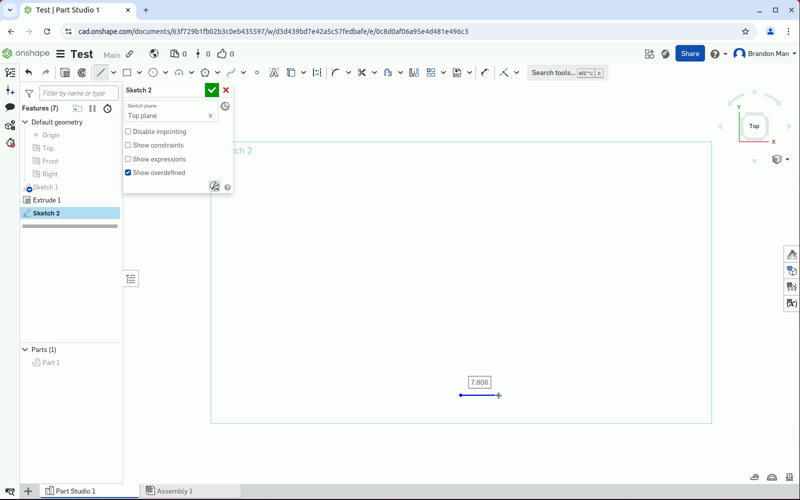
mouse_move(498, 171)
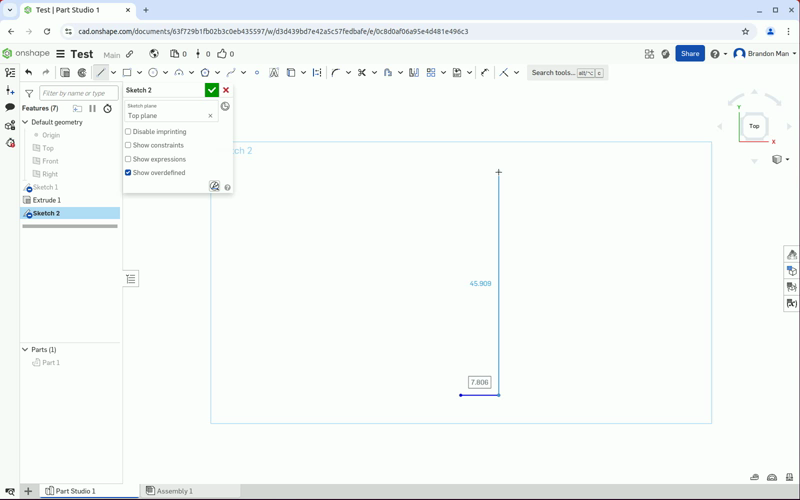
click(498, 171)
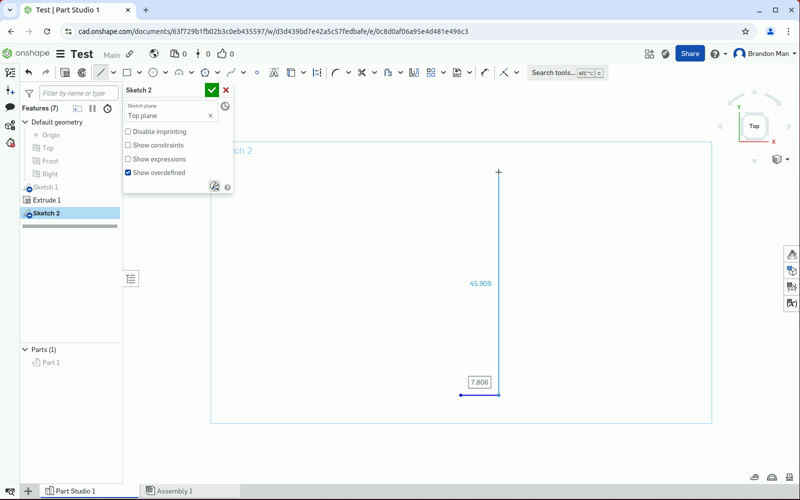
key_up(shift)
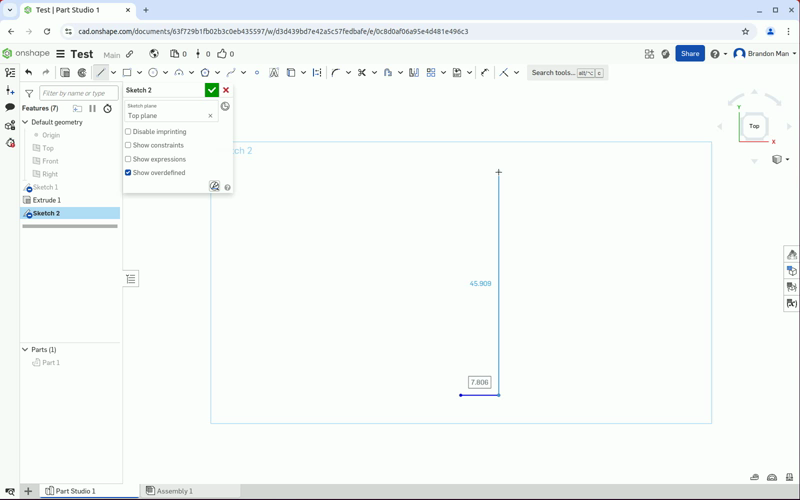
key_down(shift)
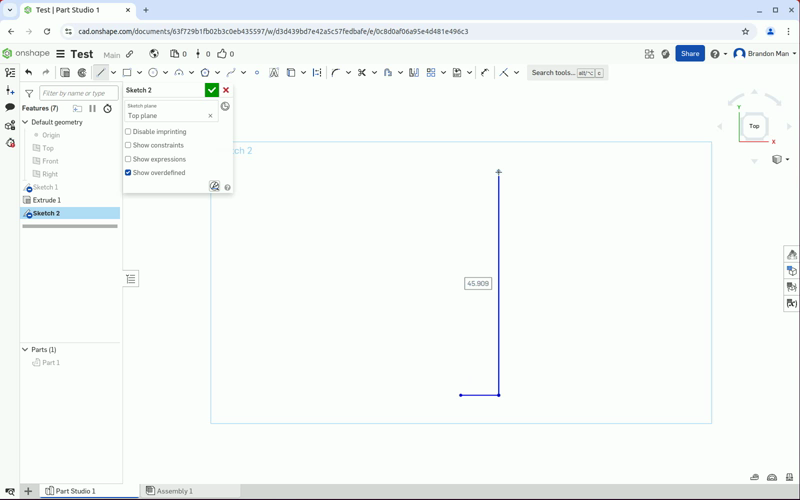
mouse_move(528, 171)
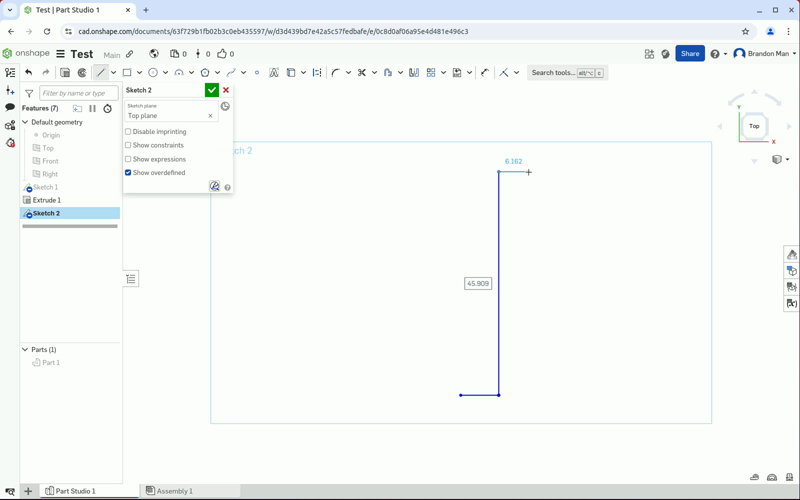
mouse_move(460, 171)
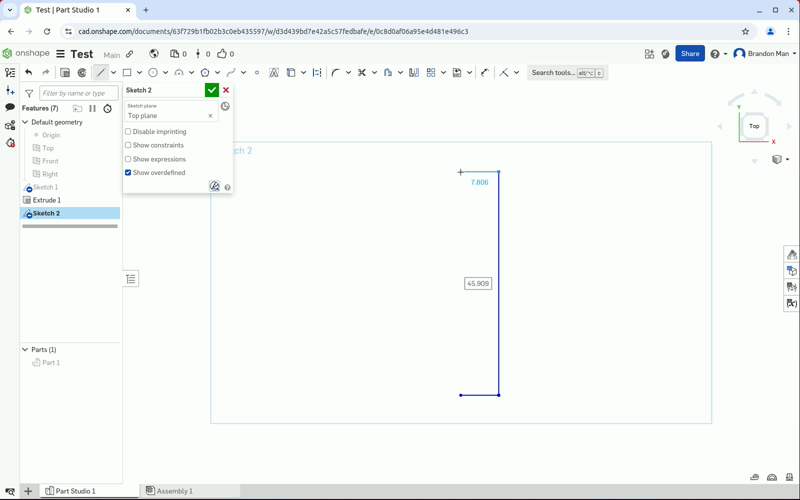
click(460, 171)
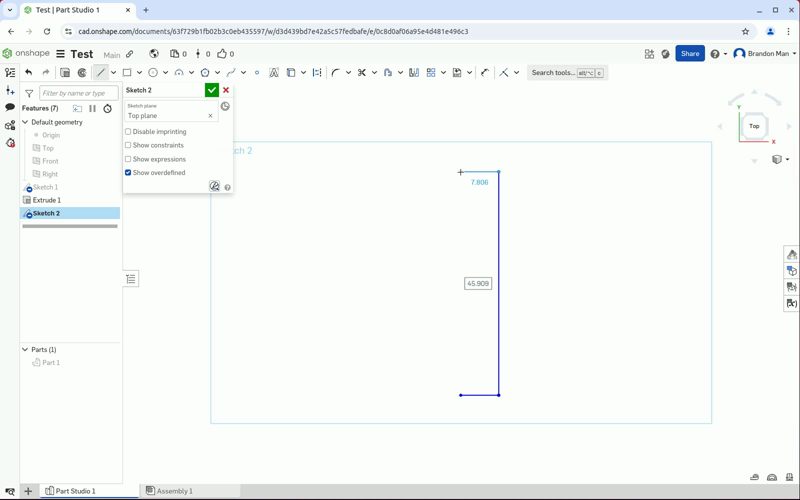
key_up(shift)
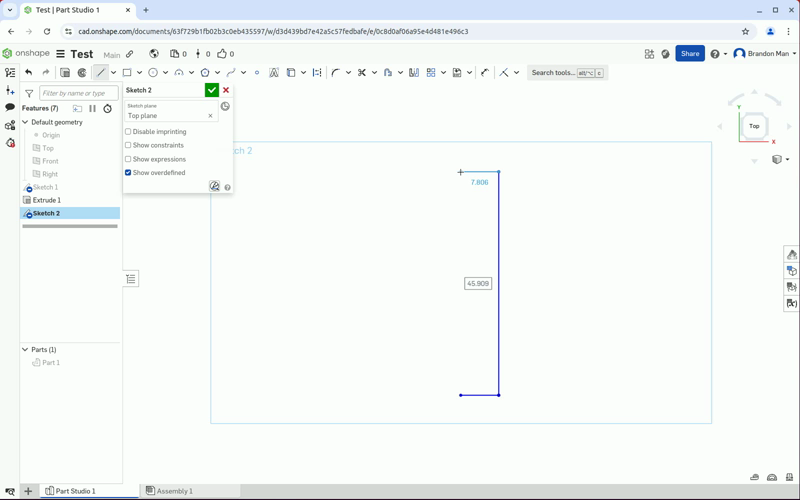
key_down(shift)
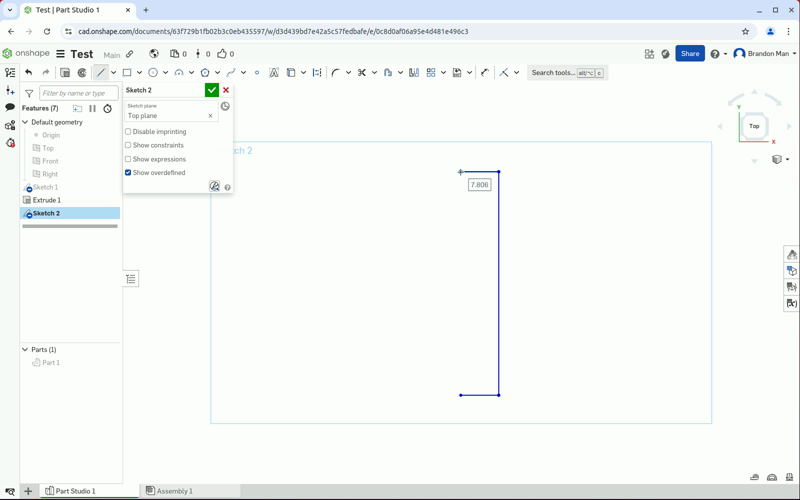
mouse_move(460, 235)
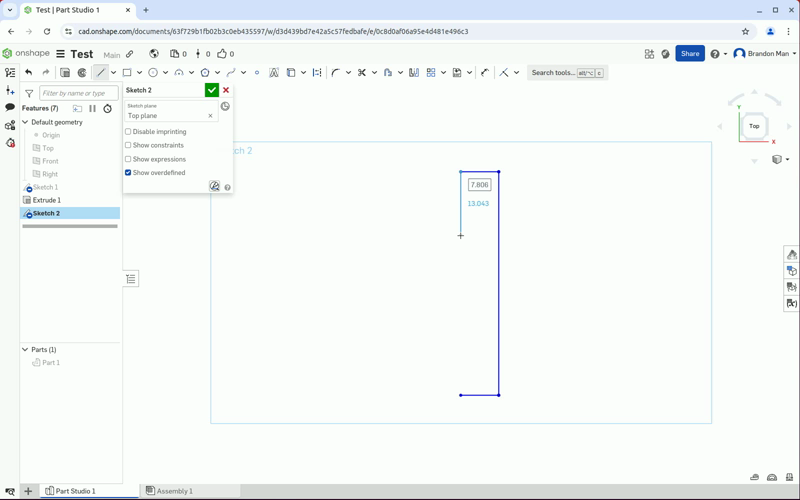
click(460, 235)
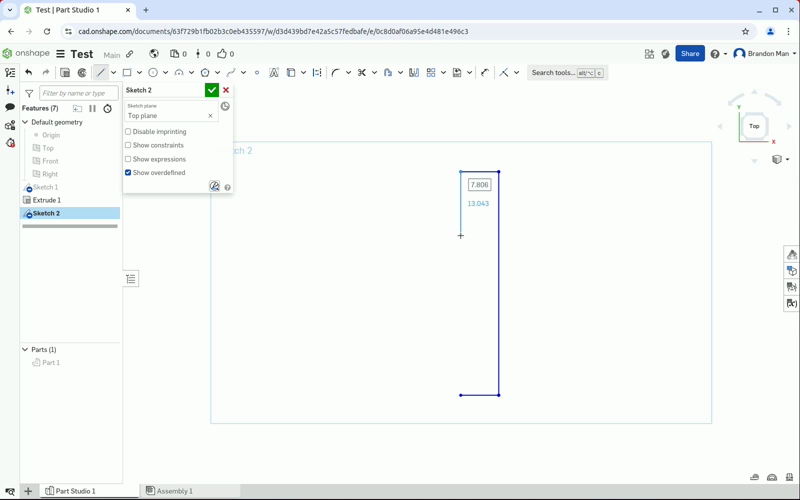
key_up(shift)
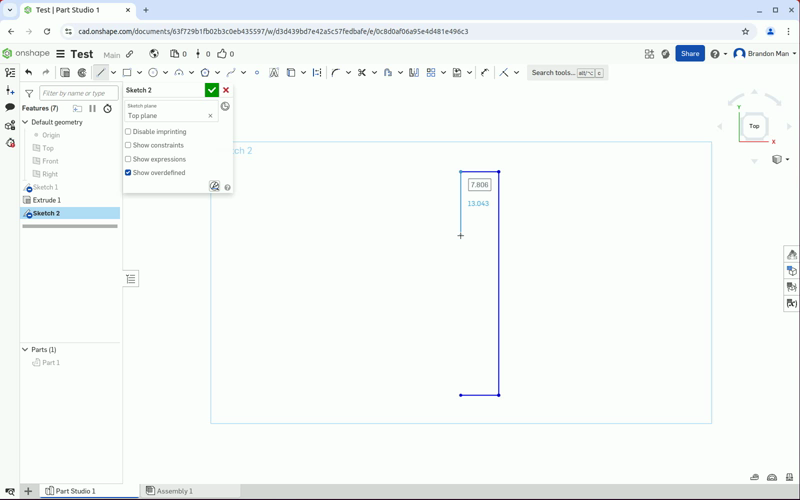
key_down(shift)
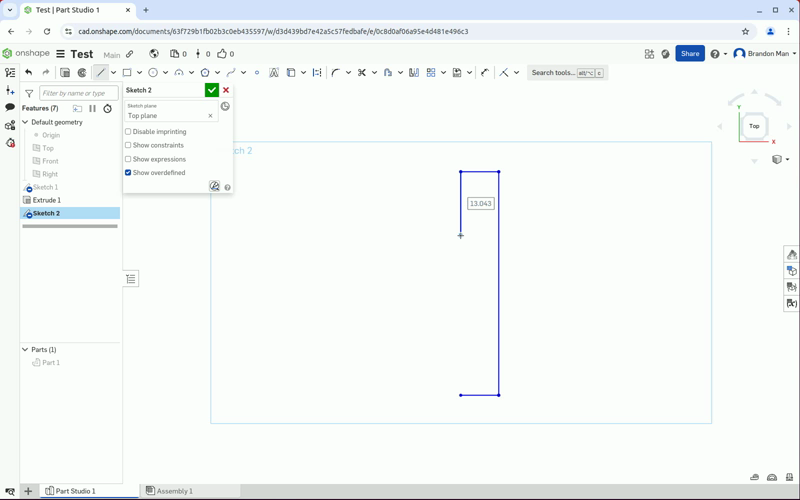
mouse_move(490, 235)
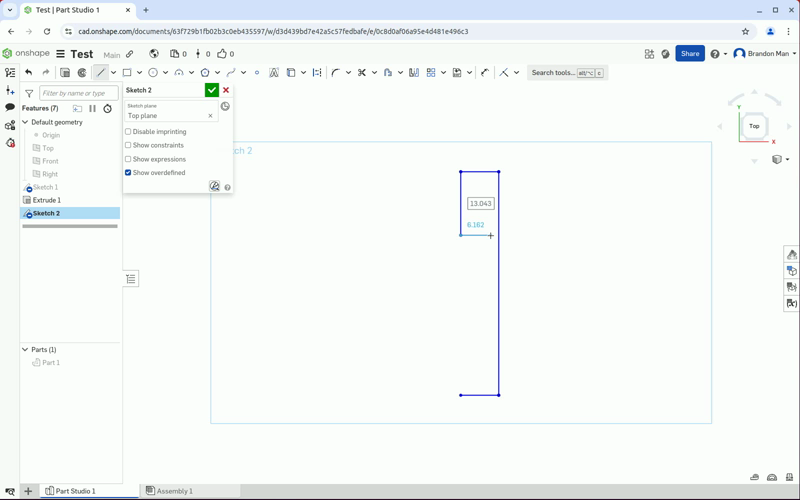
mouse_move(470, 235)
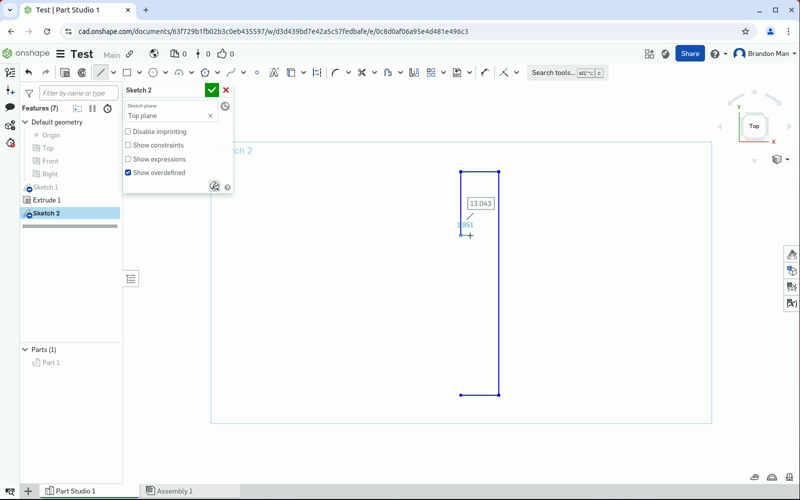
click(470, 235)
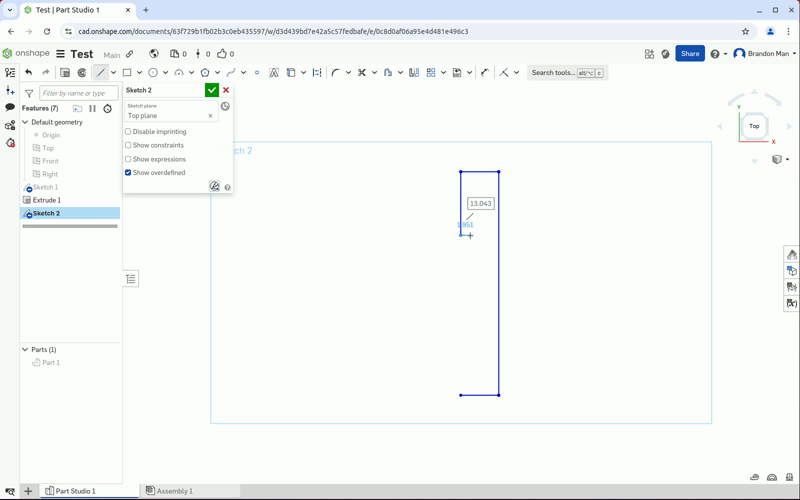
key_up(shift)
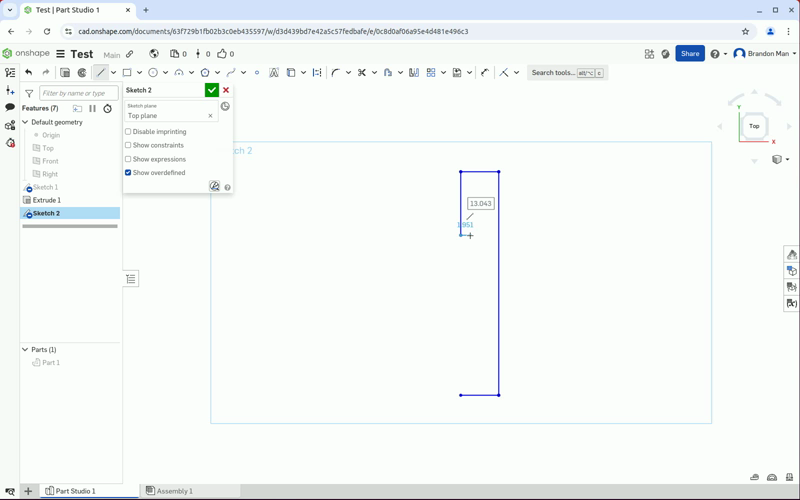
key_down(shift)
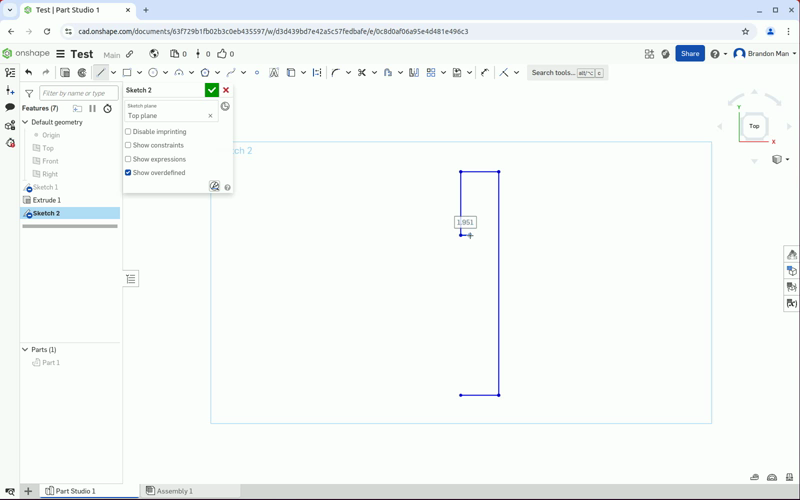
mouse_move(500, 235)
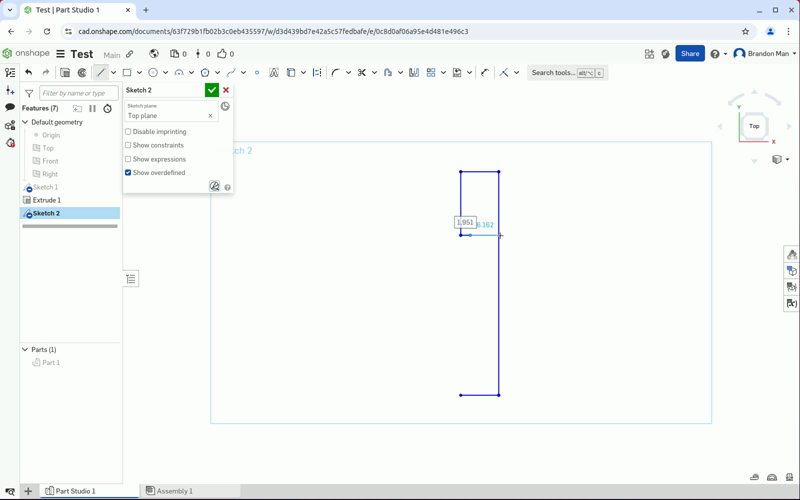
mouse_move(470, 273)
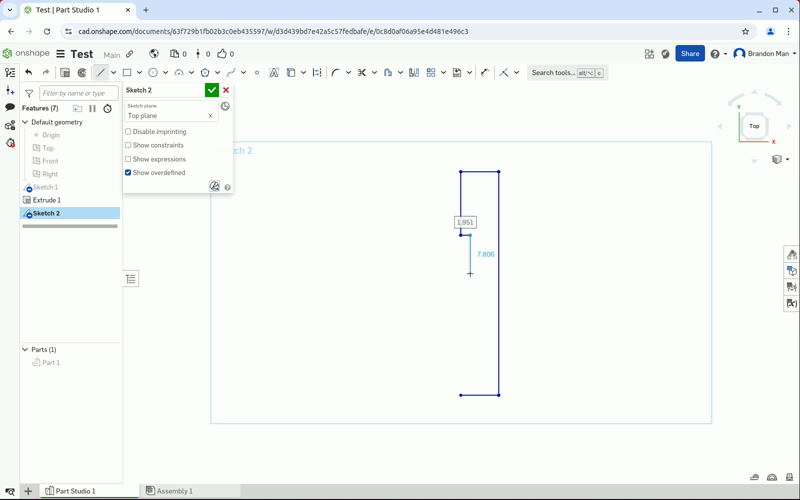
click(470, 273)
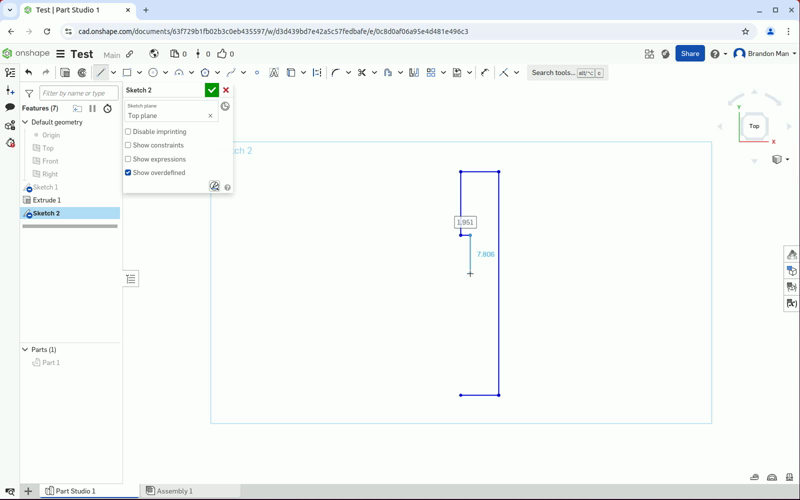
key_up(shift)
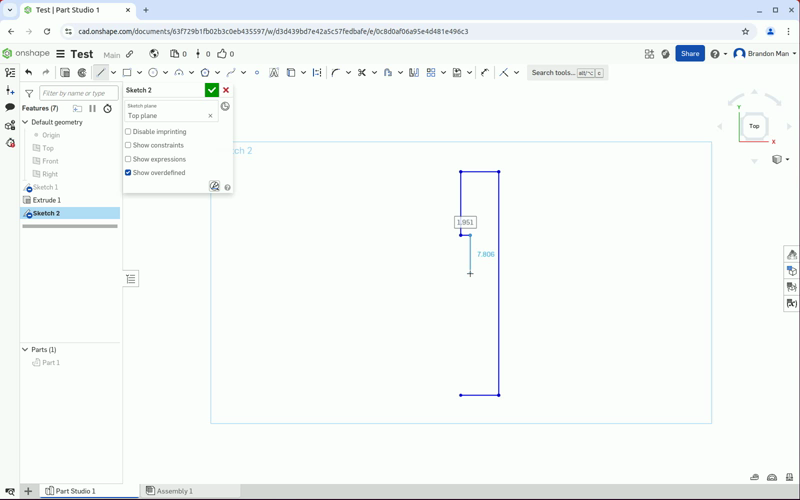
key_down(shift)
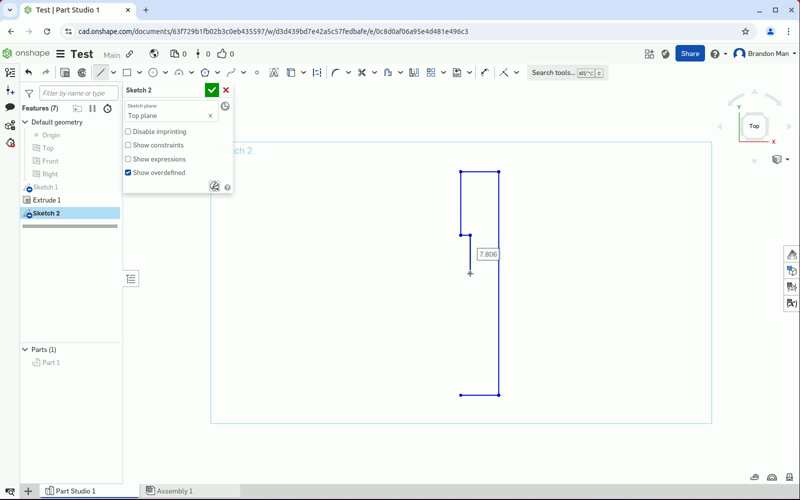
mouse_move(500, 273)
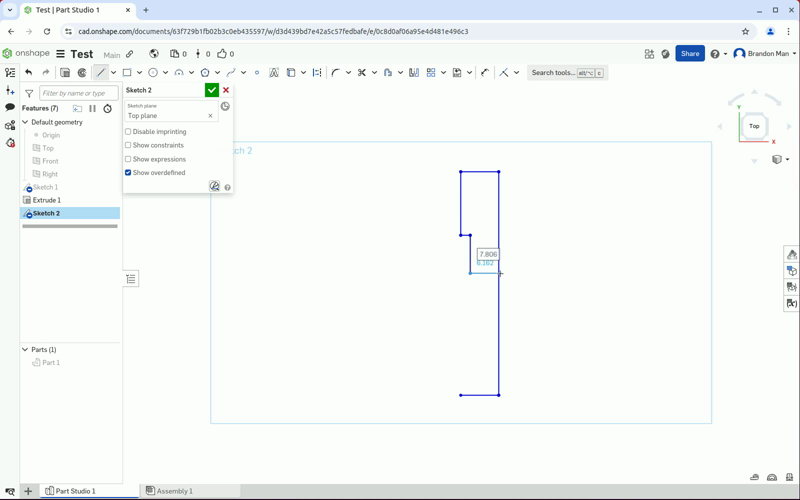
mouse_move(460, 273)
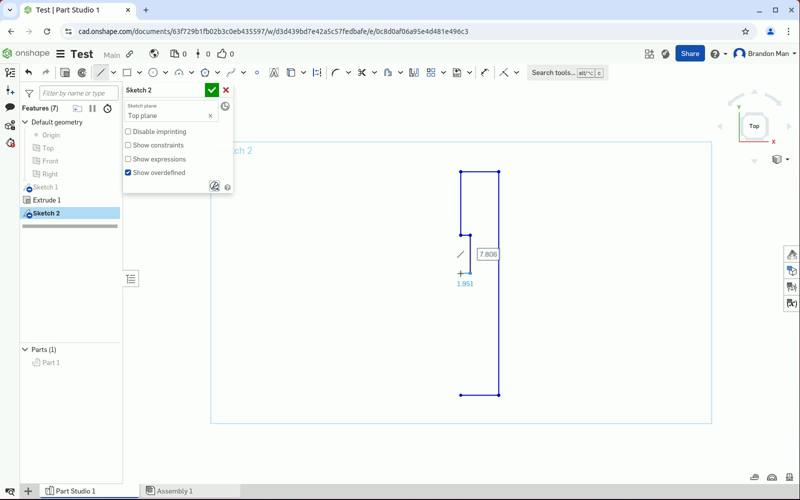
click(460, 273)
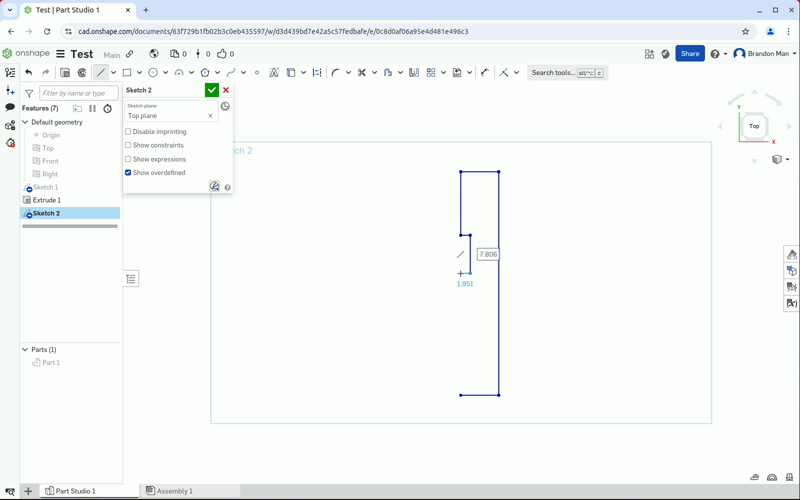
key_up(shift)
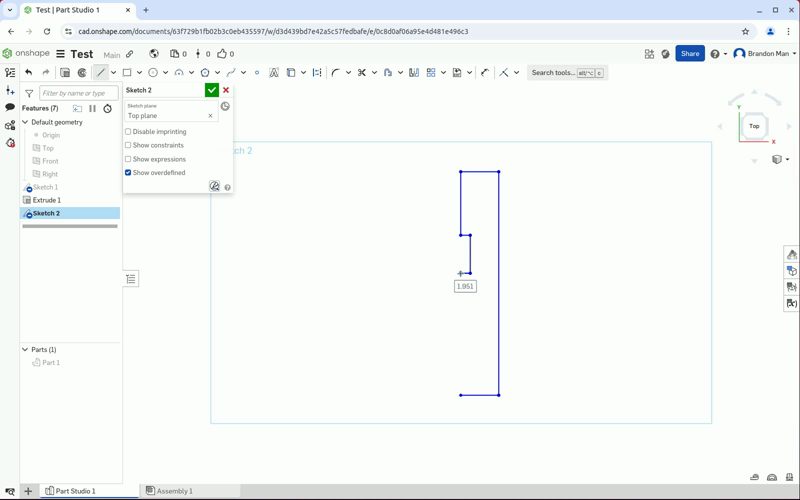
key_down(shift)
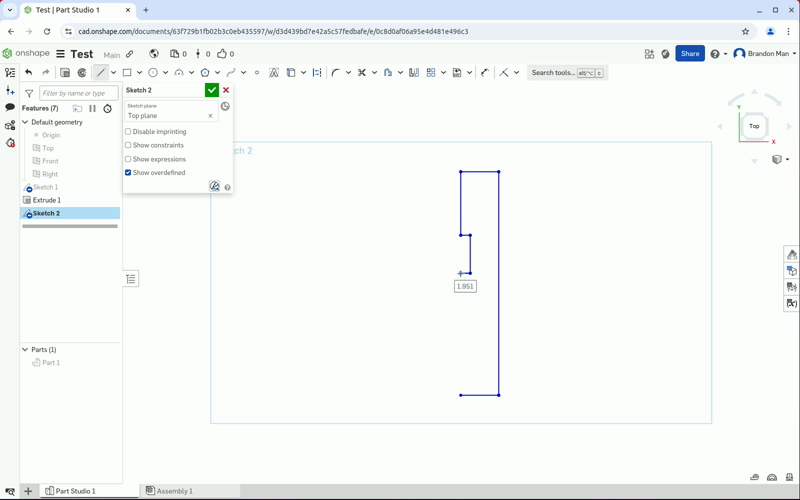
mouse_move(460, 395)
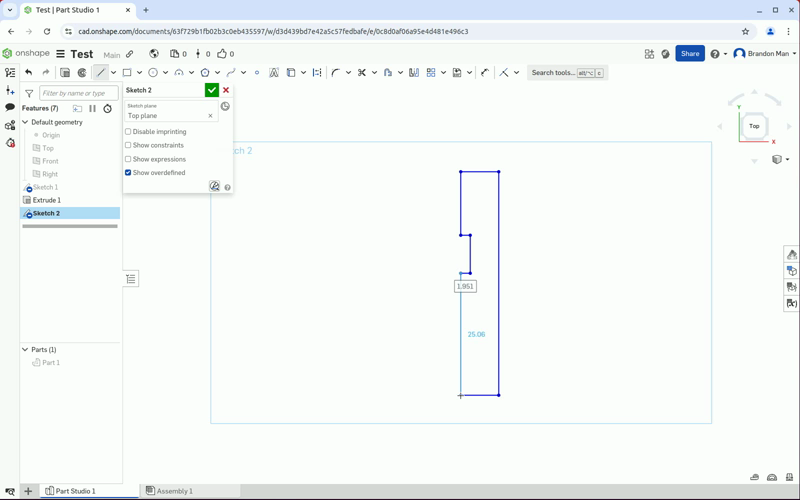
key_up(shift)
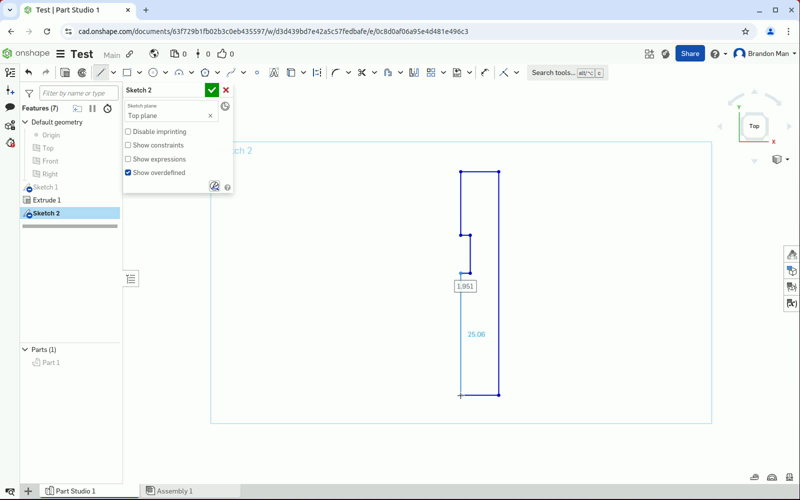
click(460, 395)
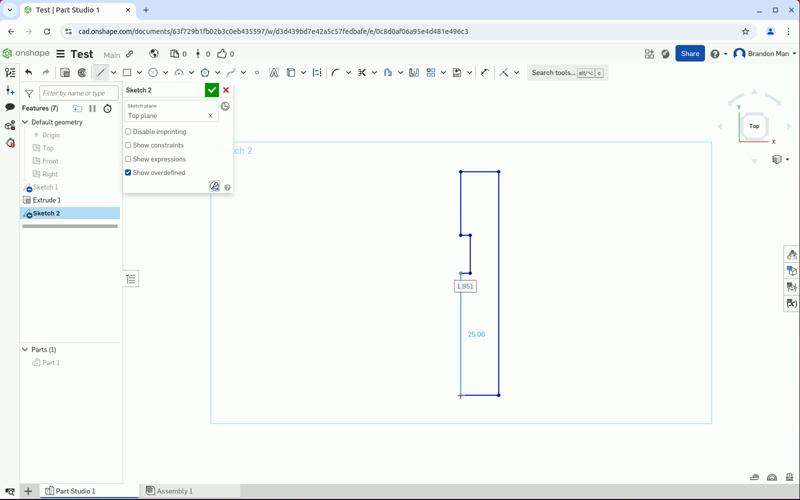
key(esc)
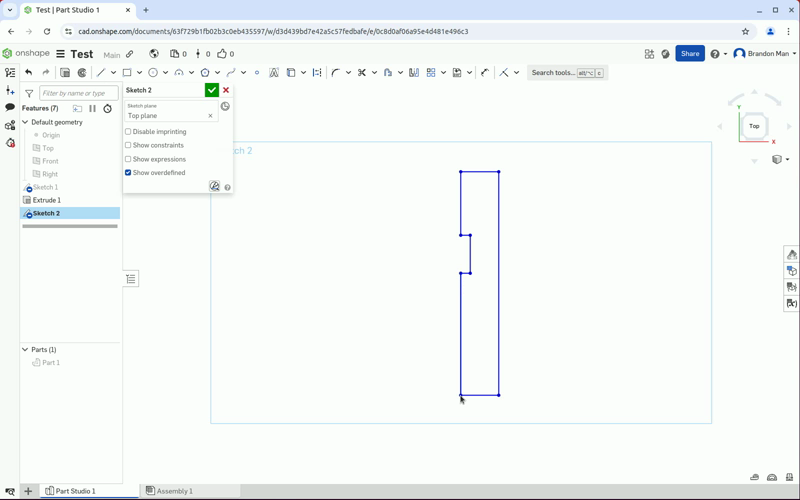
mouse_move(482, 337)
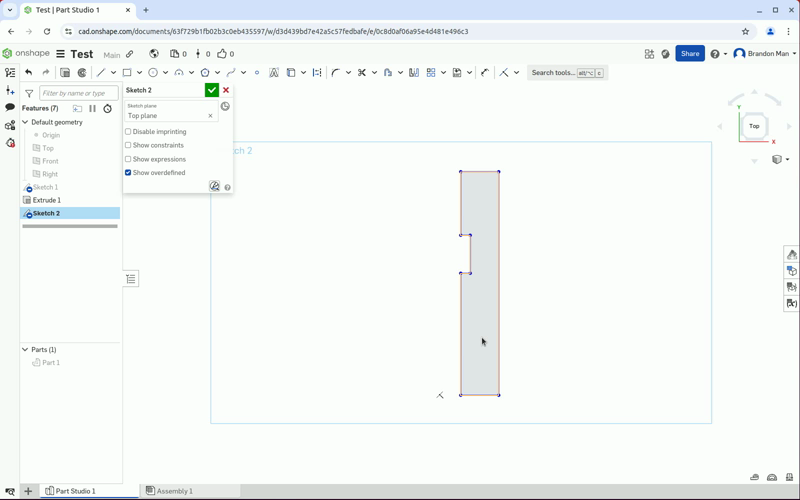
click(482, 337)
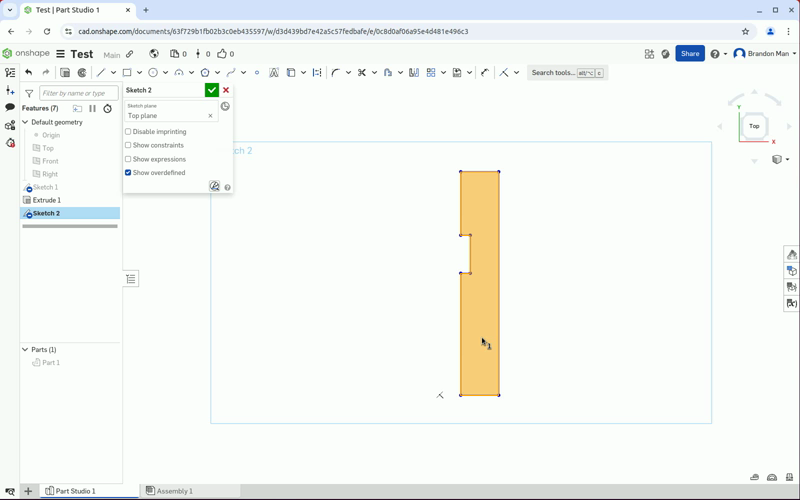
mouse_move(73, 352)
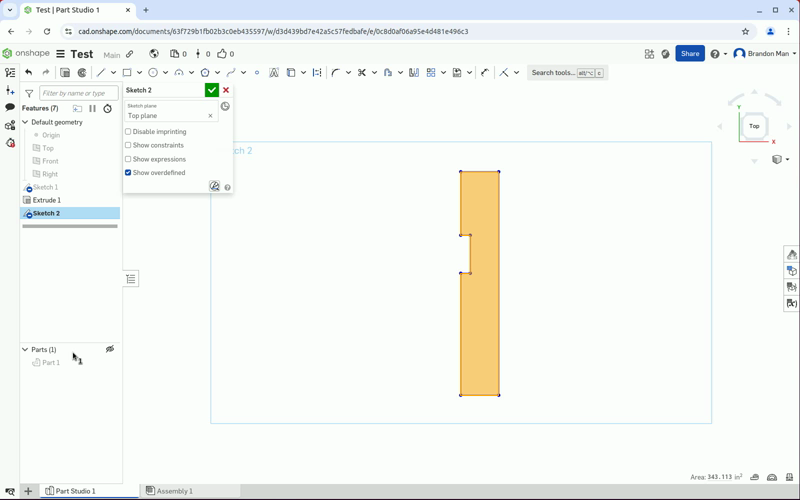
key(shift+y)
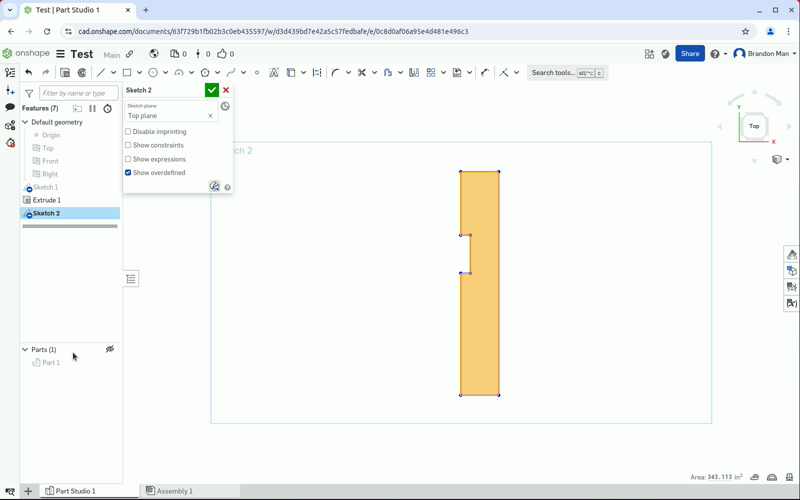
key(shift+e)
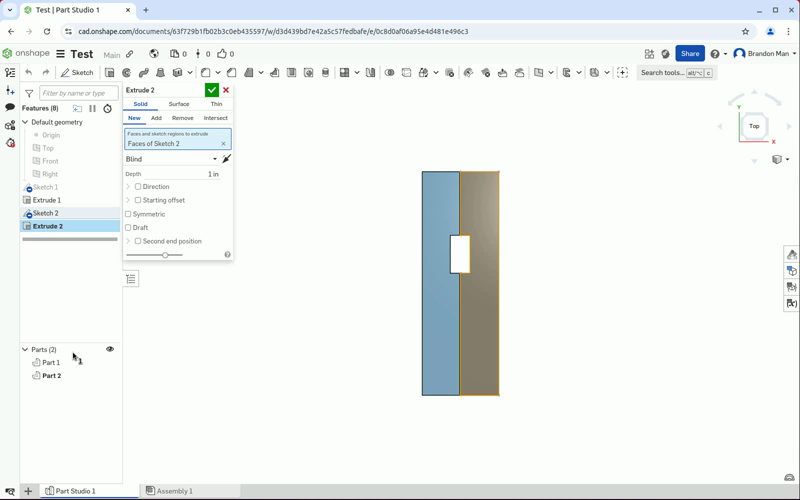
mouse_move(143, 106)
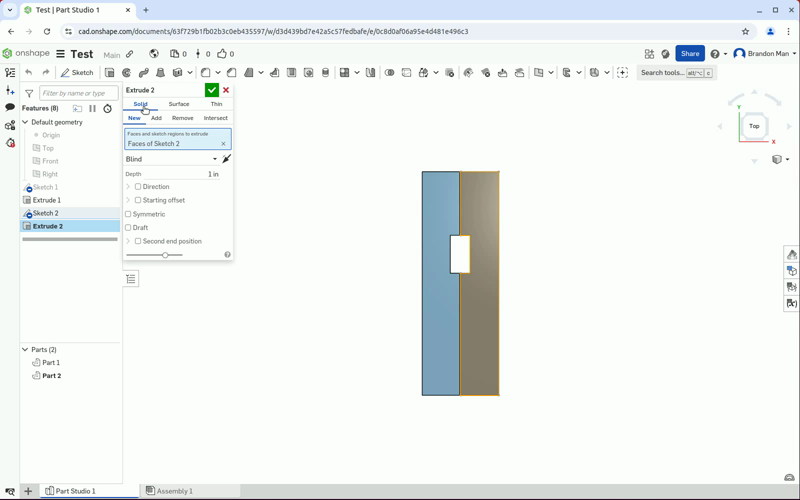
click(143, 106)
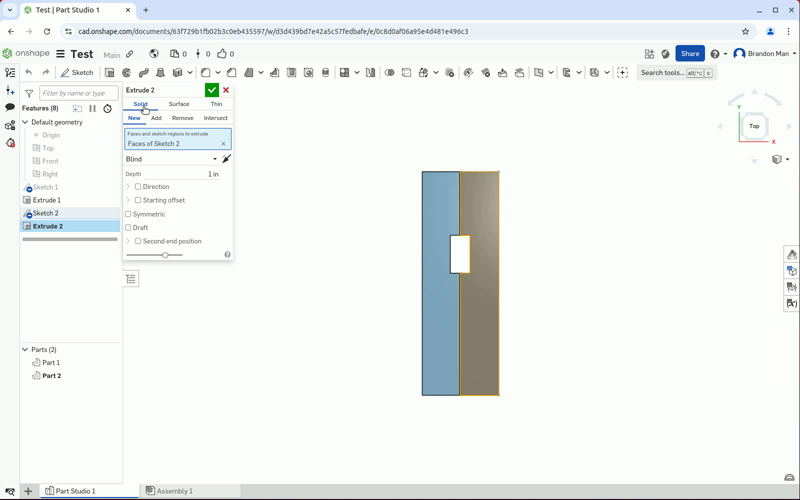
mouse_move(137, 120)
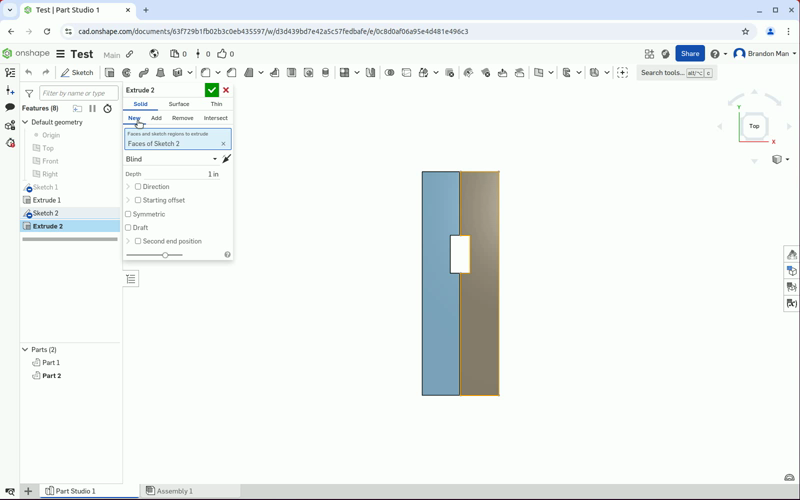
click(137, 120)
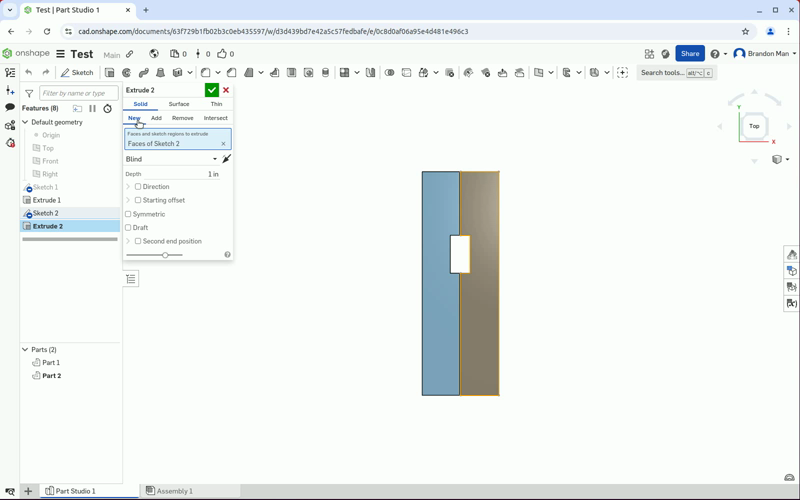
key(tab, 4)
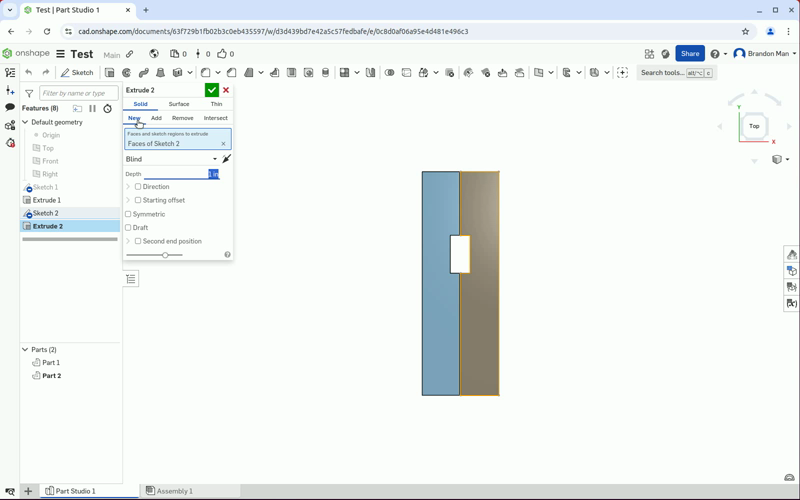
text(1.204)
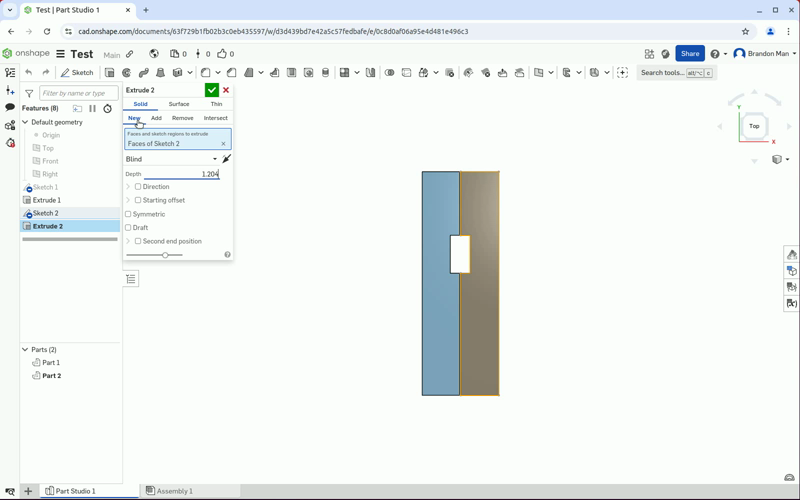
key(enter)
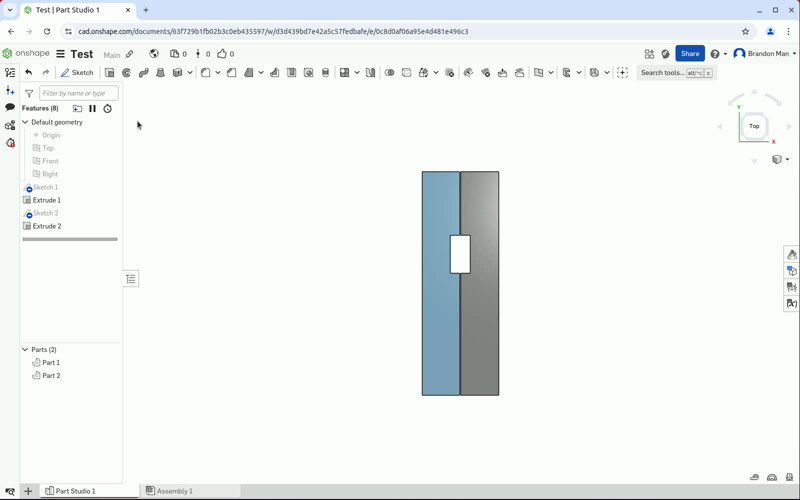
key(shift+h)
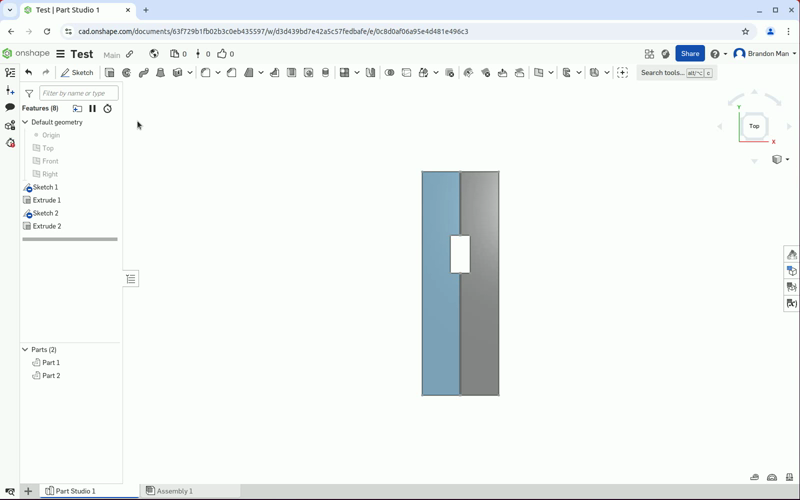
key(shift+h)
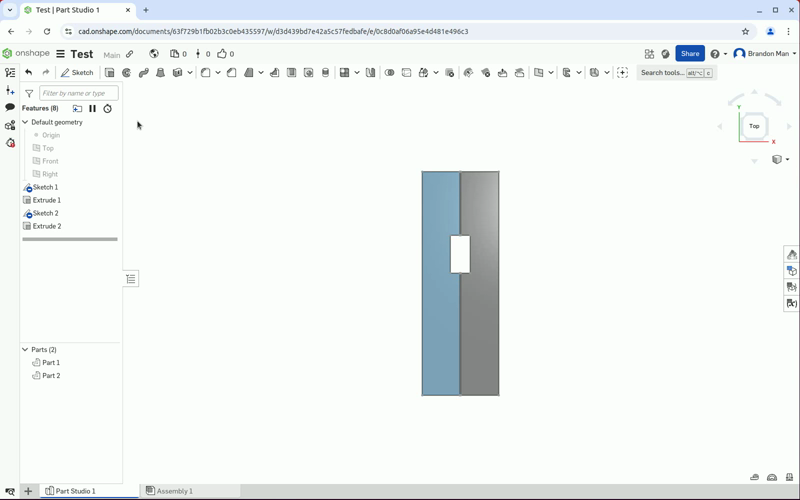
key(shift+7)
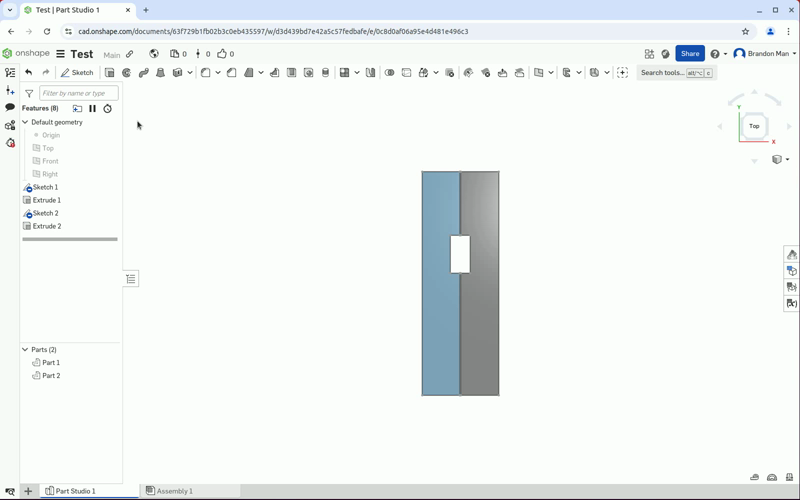
key(up, 3)
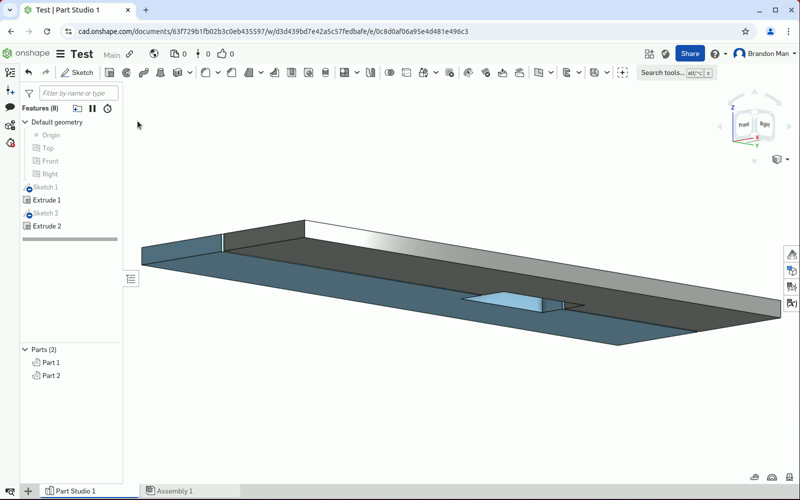
key(left, 3)
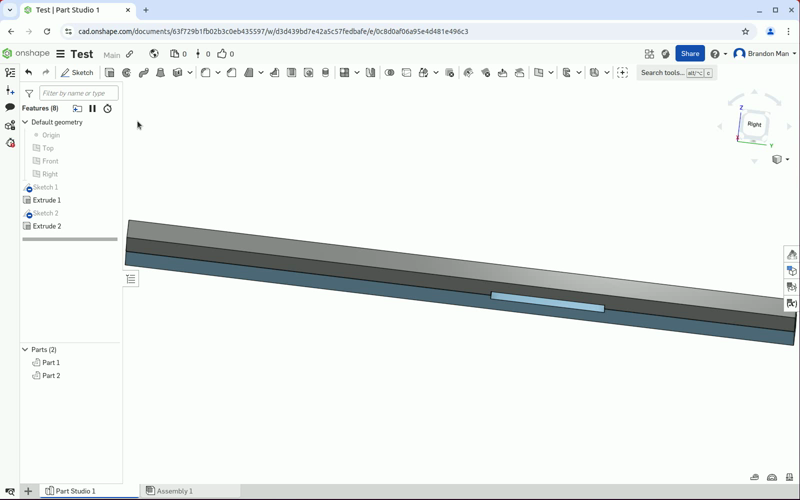
key(right, 3)
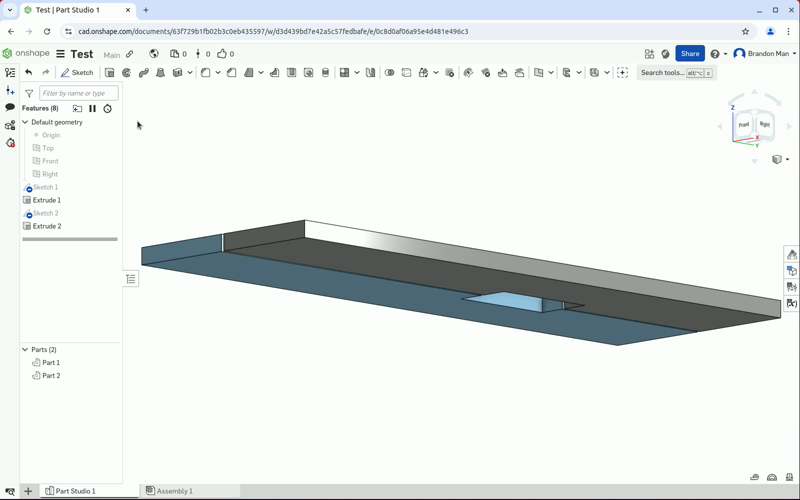
key(down, 3)
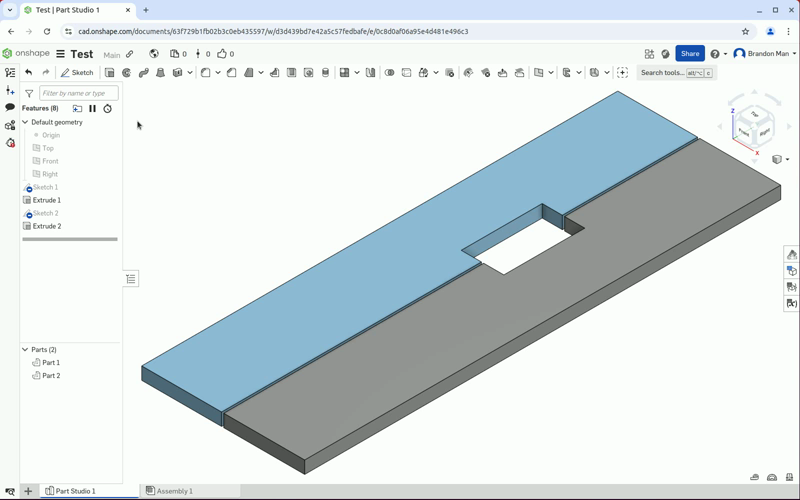
mouse_move(73, 189)
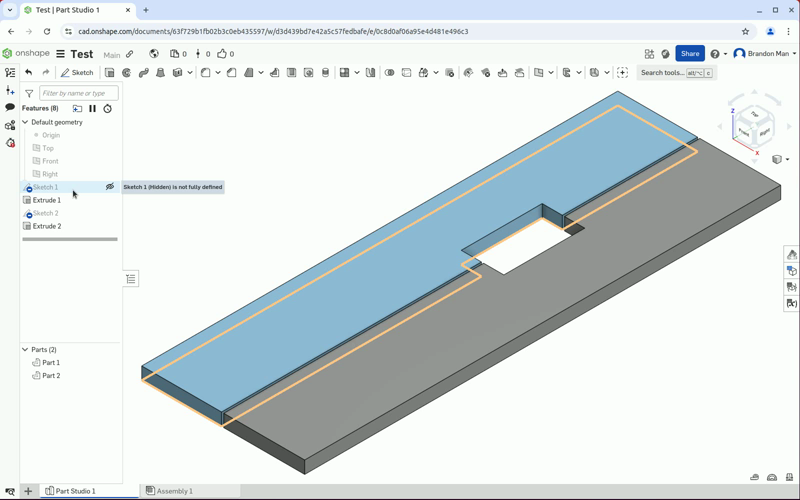
click(73, 189)